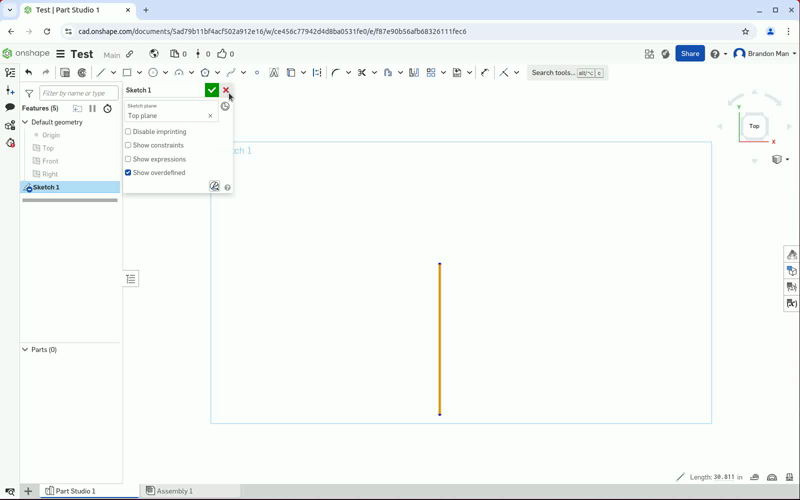
key(shift+h)
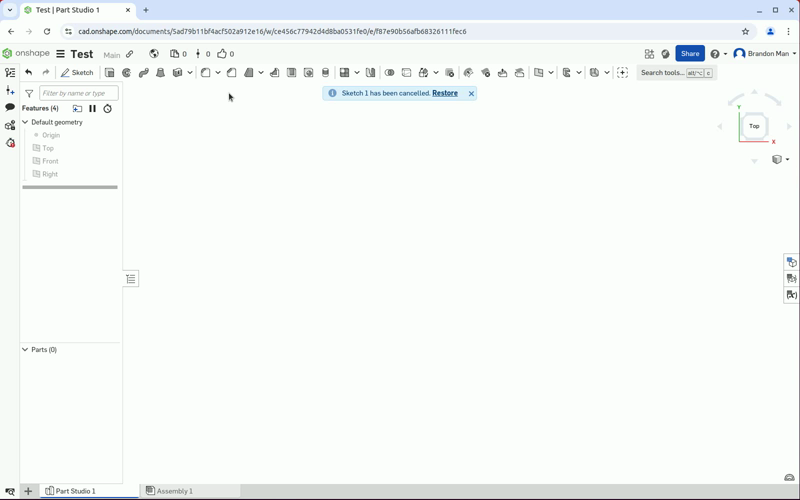
mouse_move(73, 352)
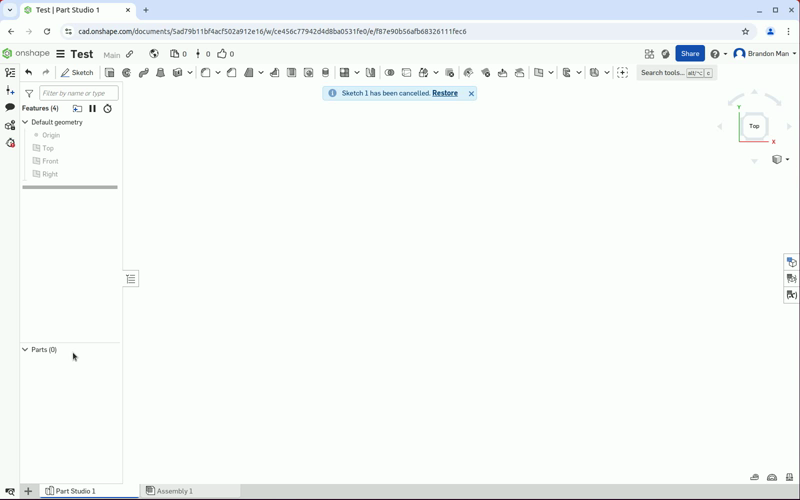
key(y)
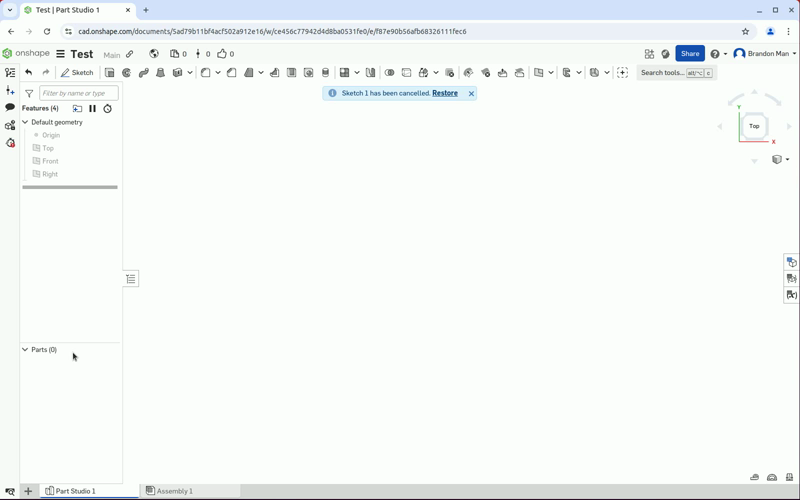
key(shift+p)
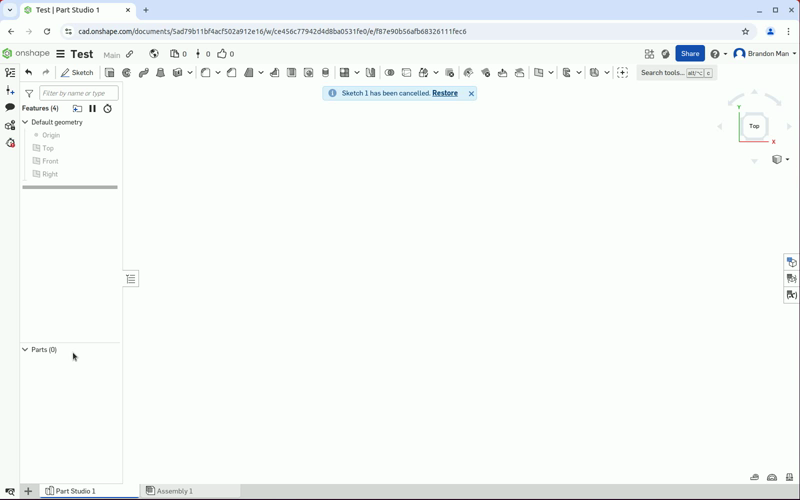
key(space)
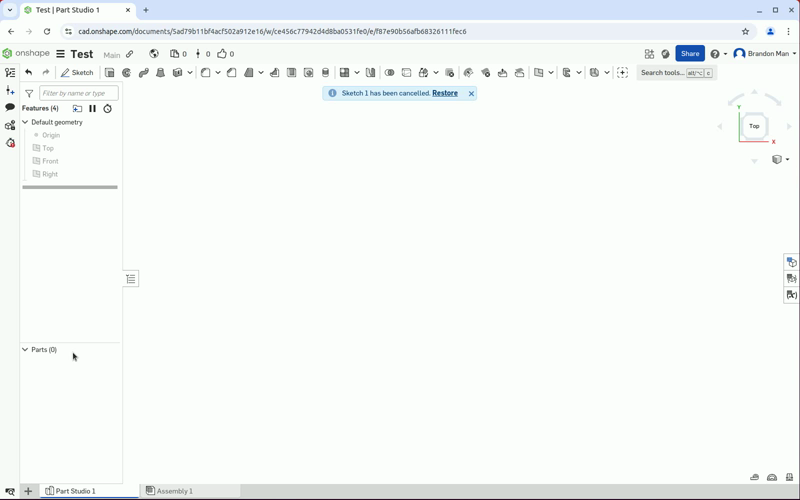
key_down(shift)
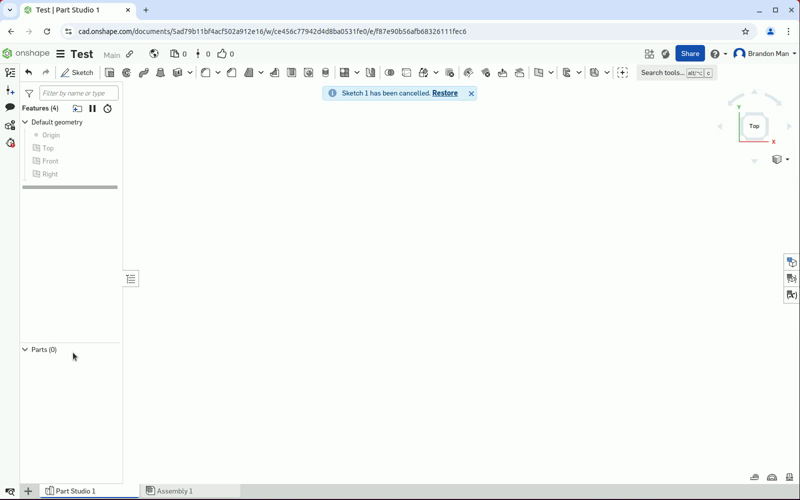
key(up)
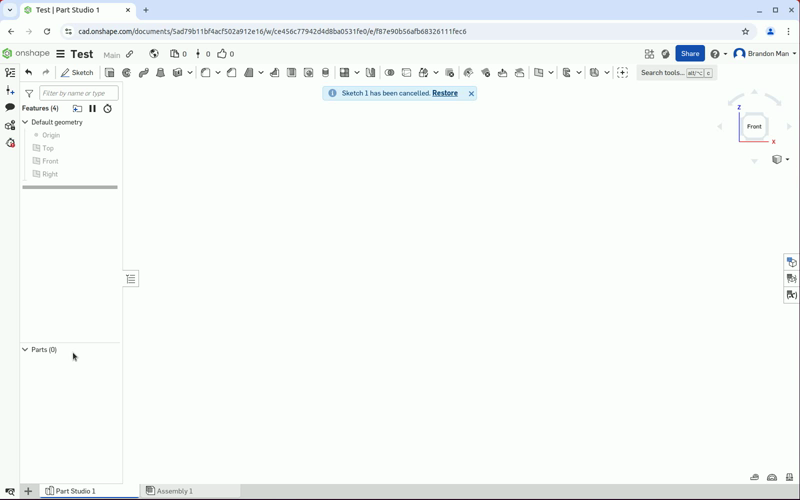
key_up(shift)
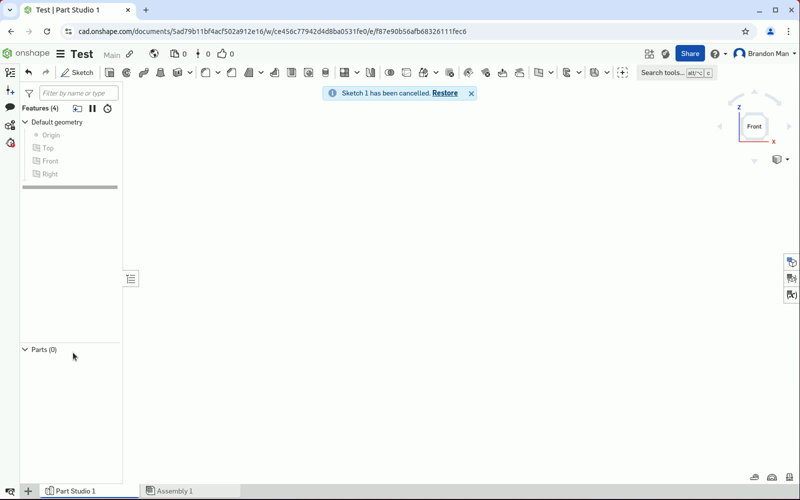
mouse_move(73, 352)
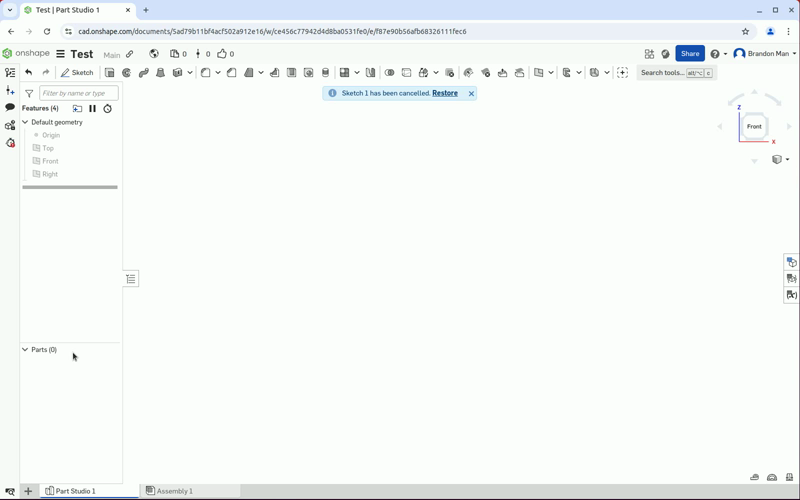
key(shift+y)
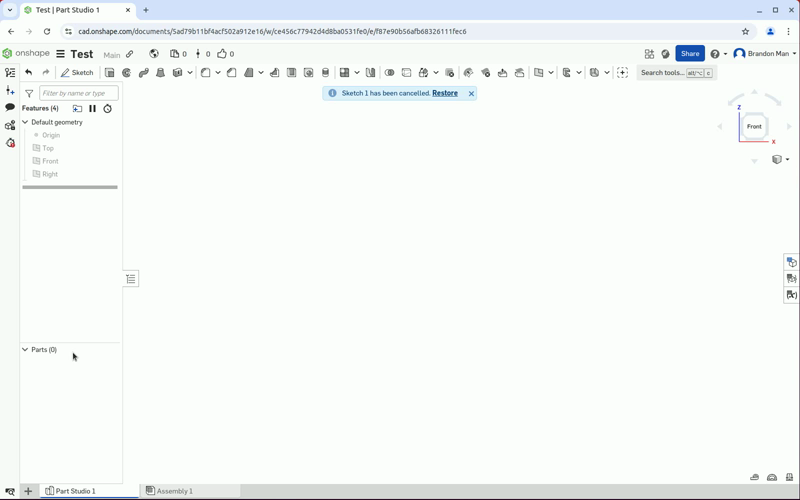
key(shift+s)
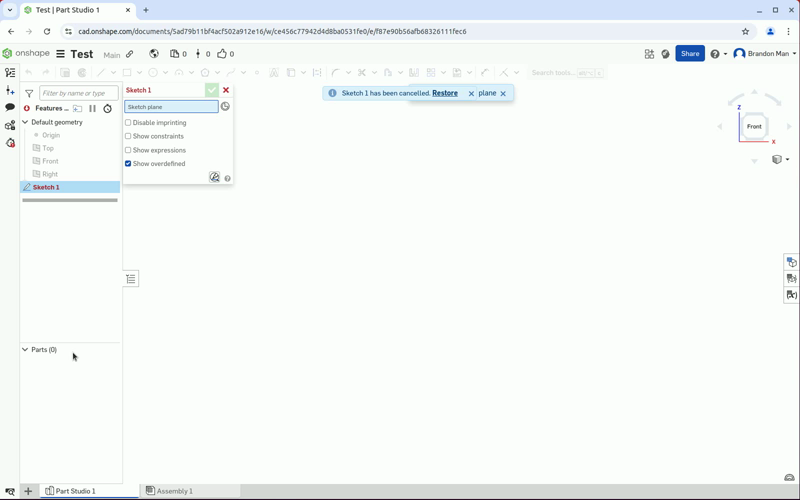
mouse_move(73, 163)
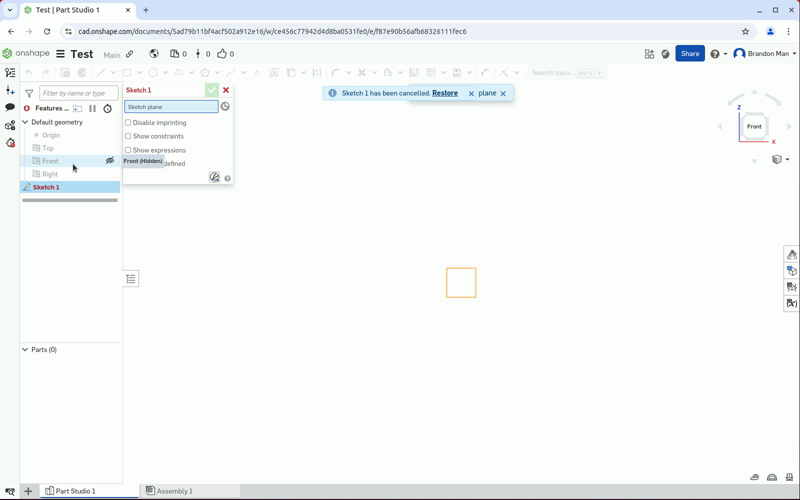
click(73, 163)
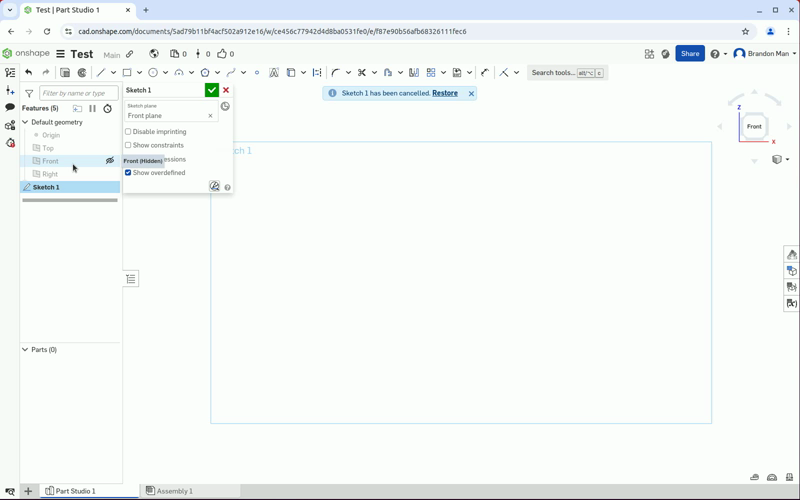
mouse_move(73, 352)
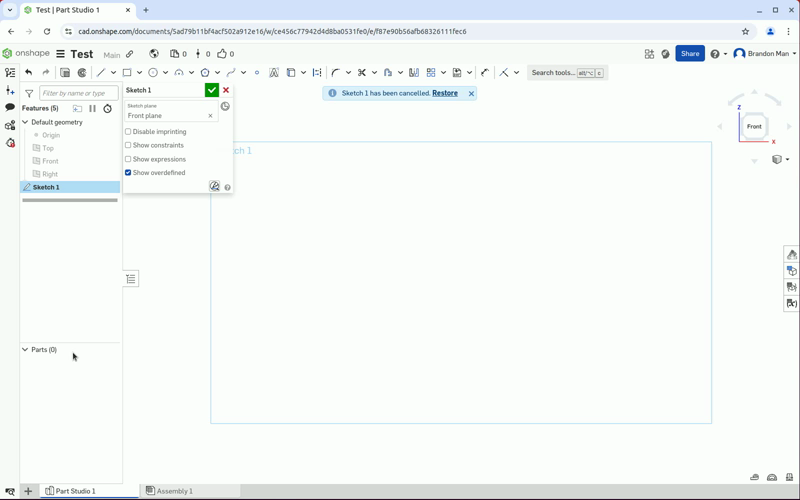
key(y)
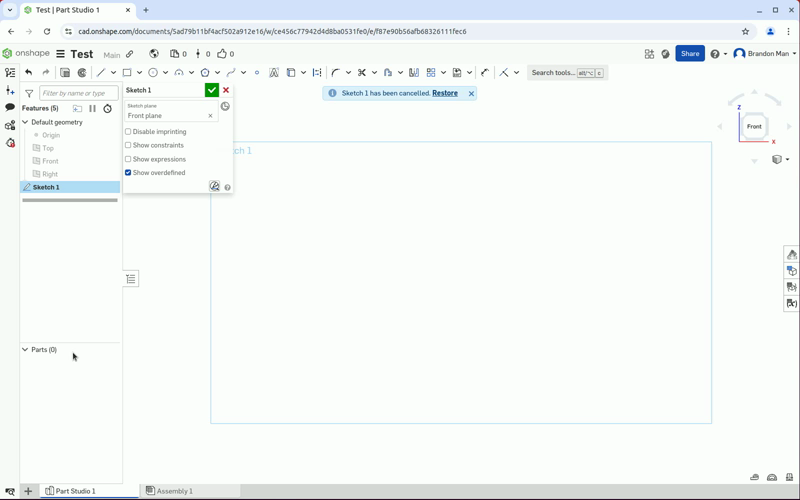
key(l)
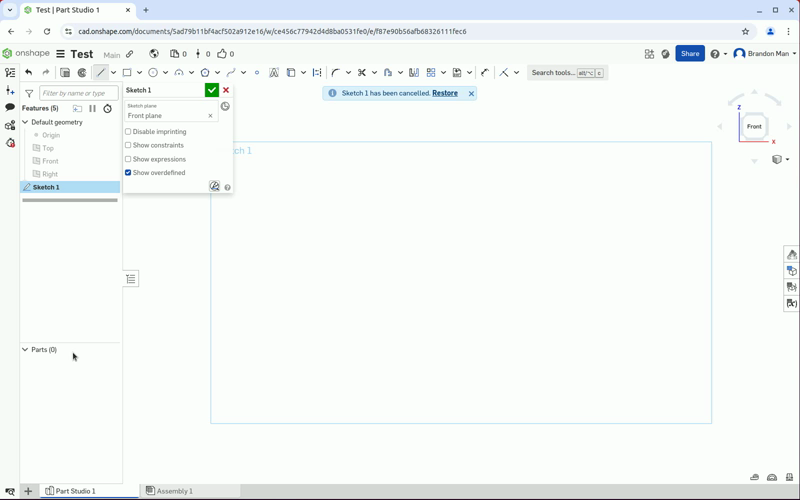
key_down(shift)
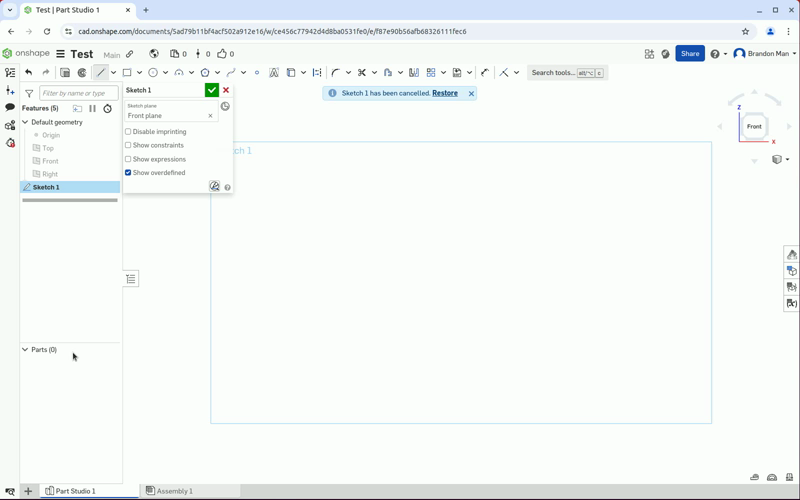
mouse_move(534, 192)
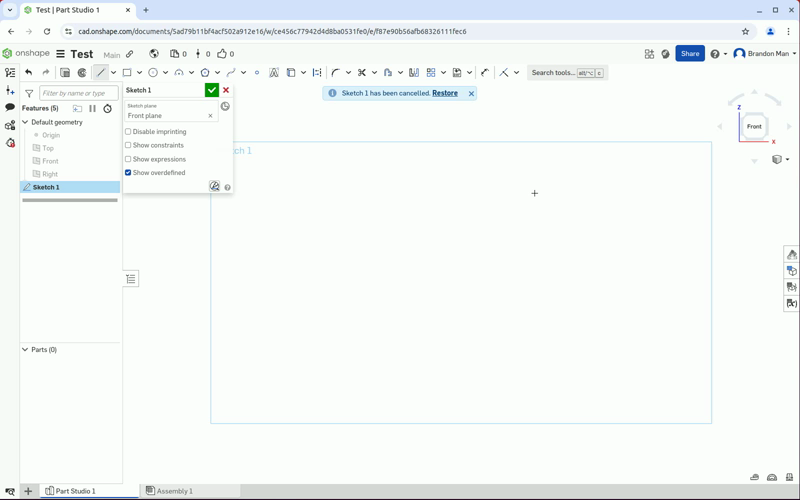
click(534, 192)
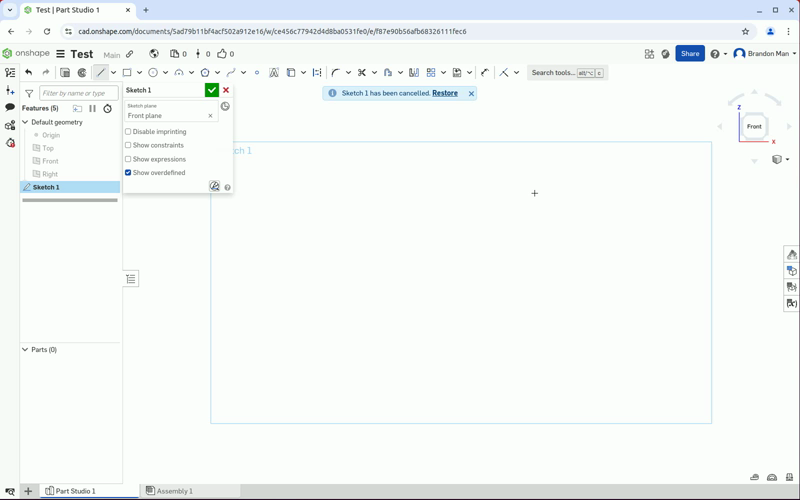
key_up(shift)
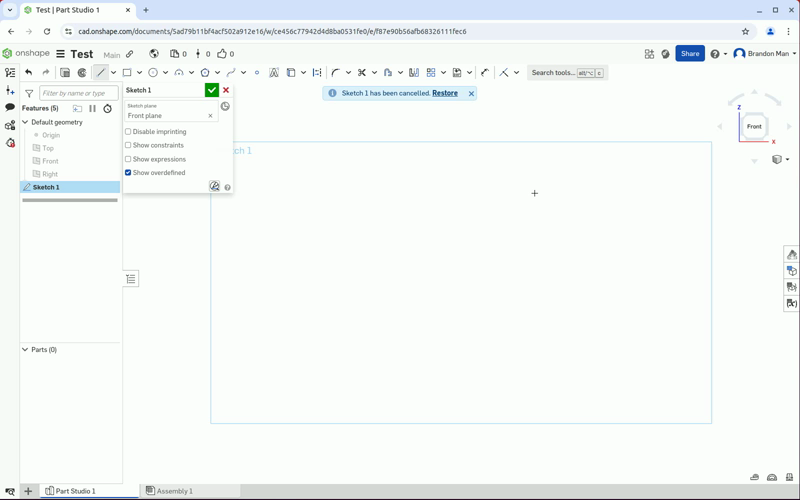
key_down(shift)
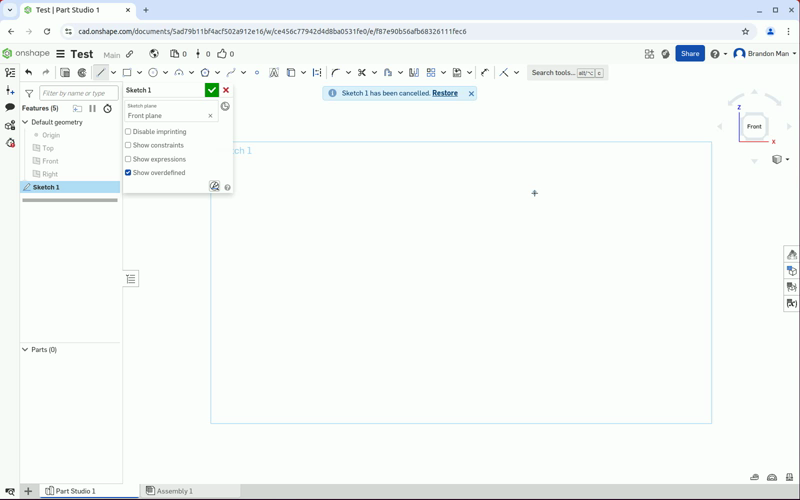
mouse_move(546, 273)
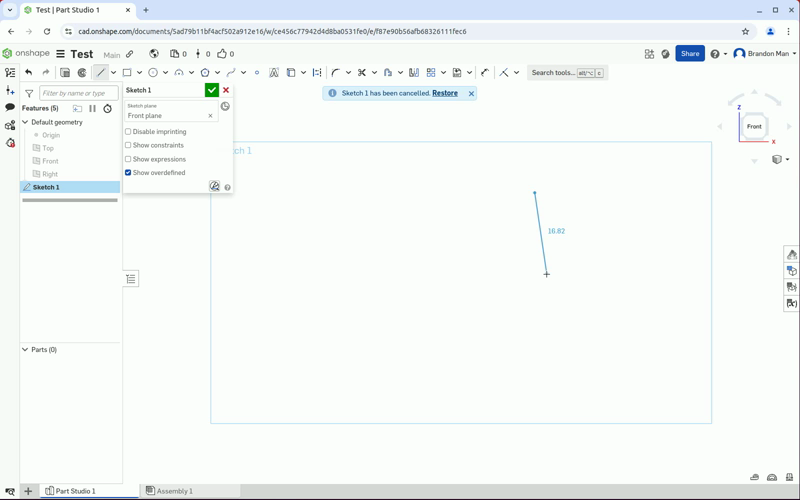
click(546, 273)
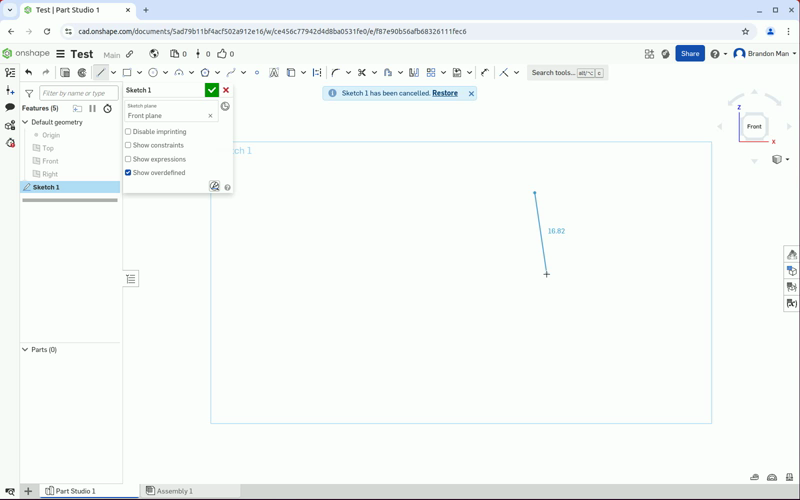
key_up(shift)
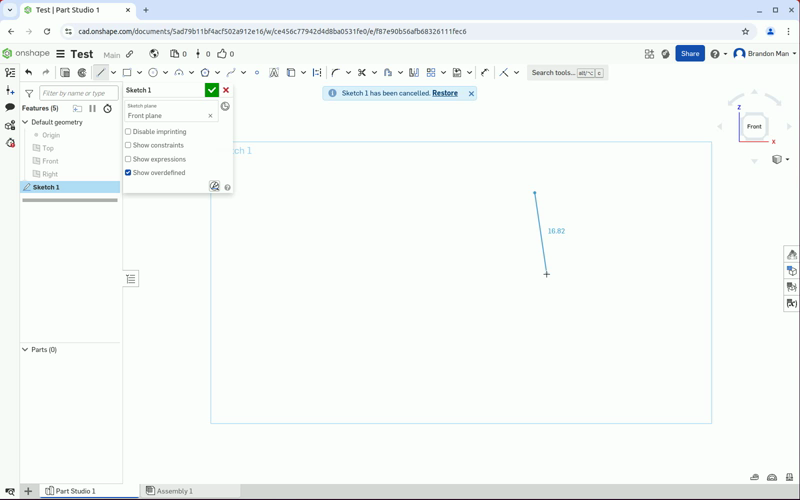
key_down(shift)
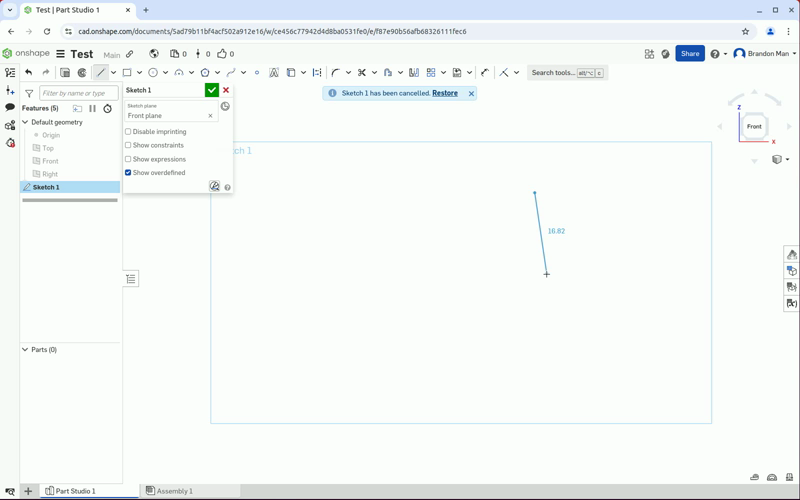
mouse_move(576, 273)
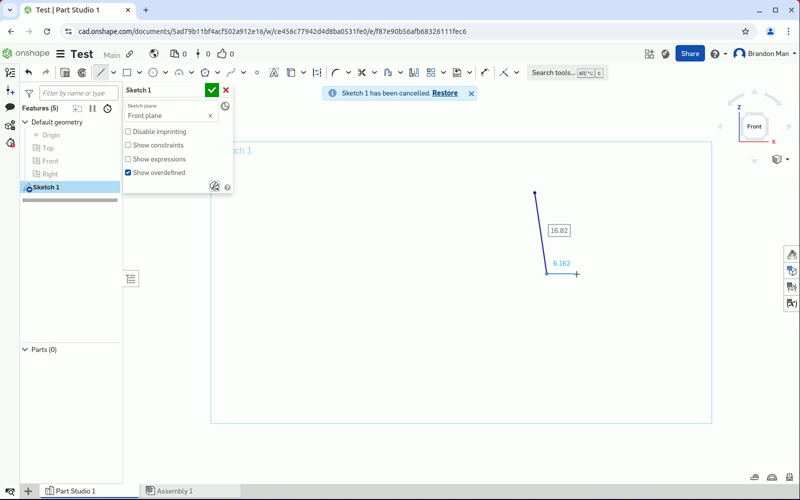
mouse_move(573, 269)
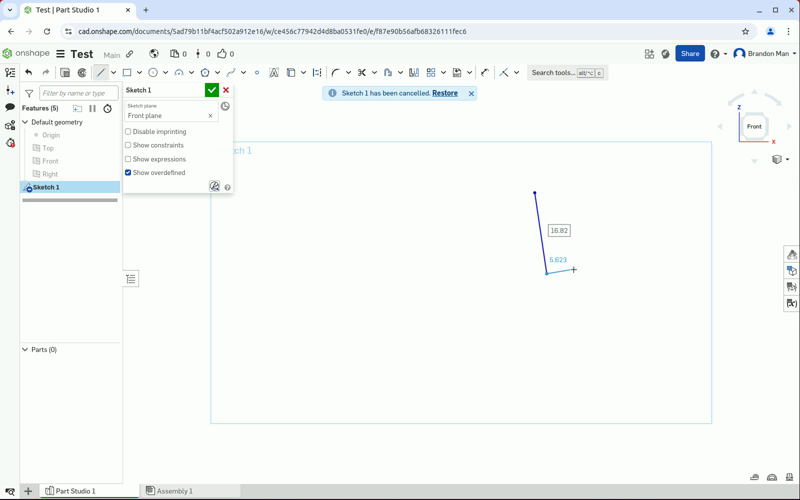
click(573, 269)
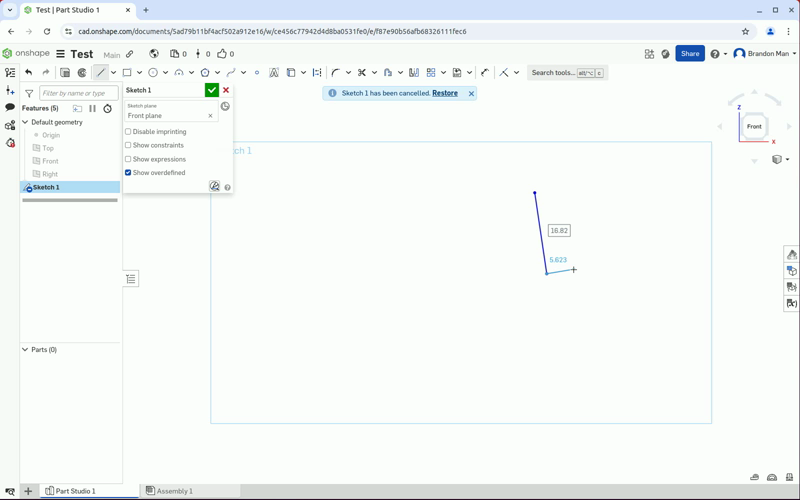
key_up(shift)
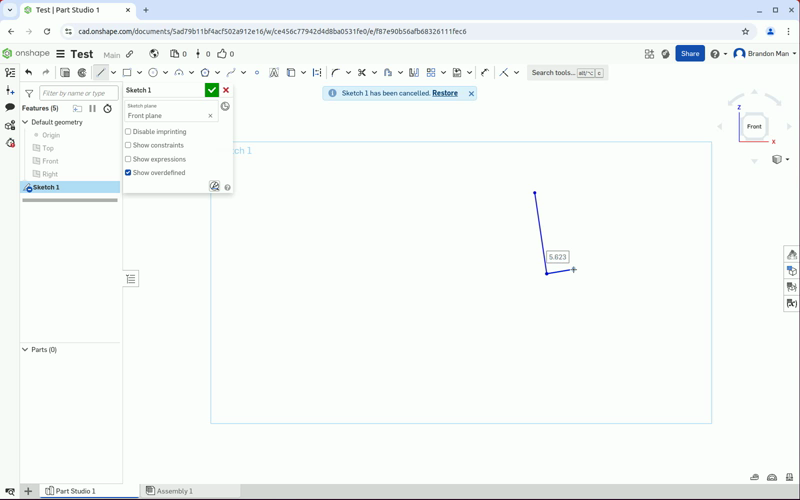
key_down(shift)
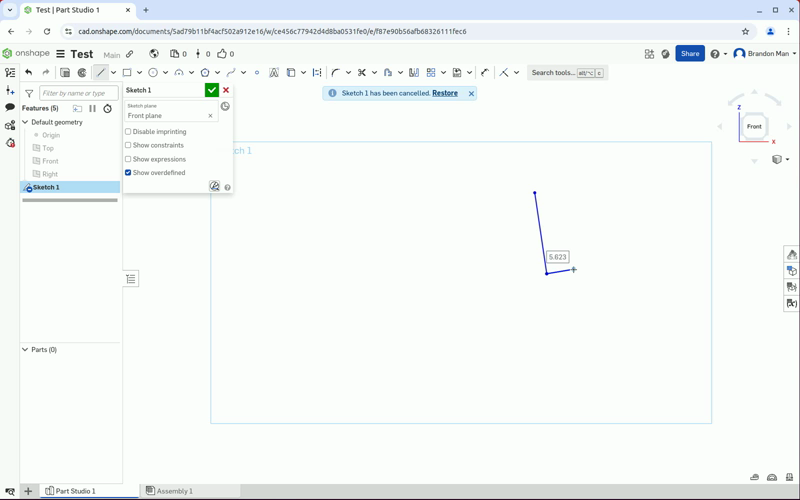
mouse_move(561, 188)
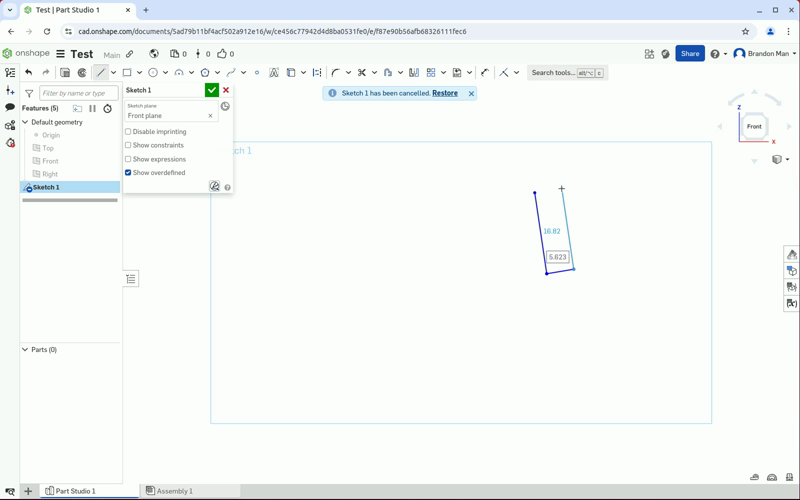
click(561, 188)
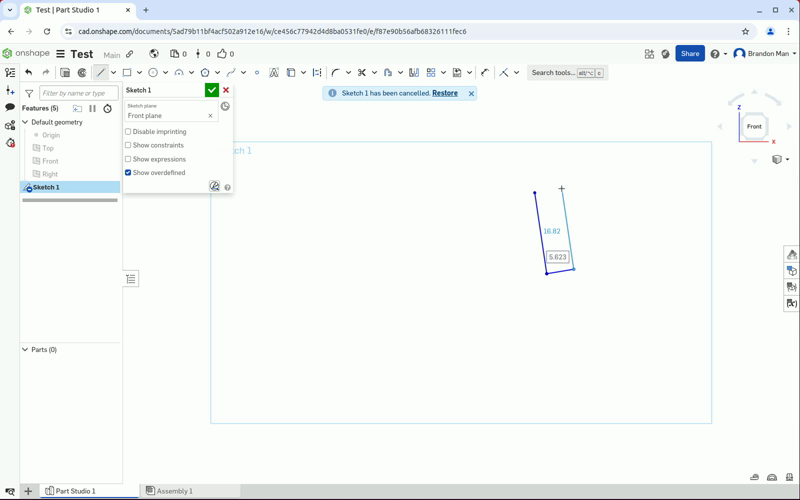
key_up(shift)
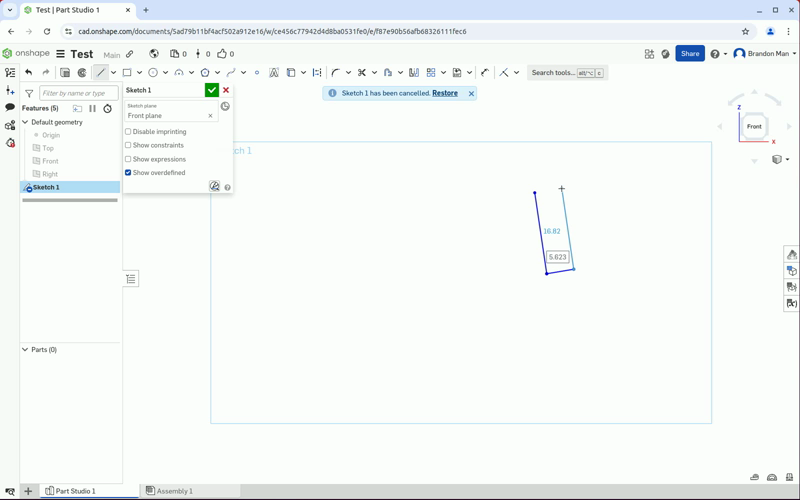
mouse_move(589, 188)
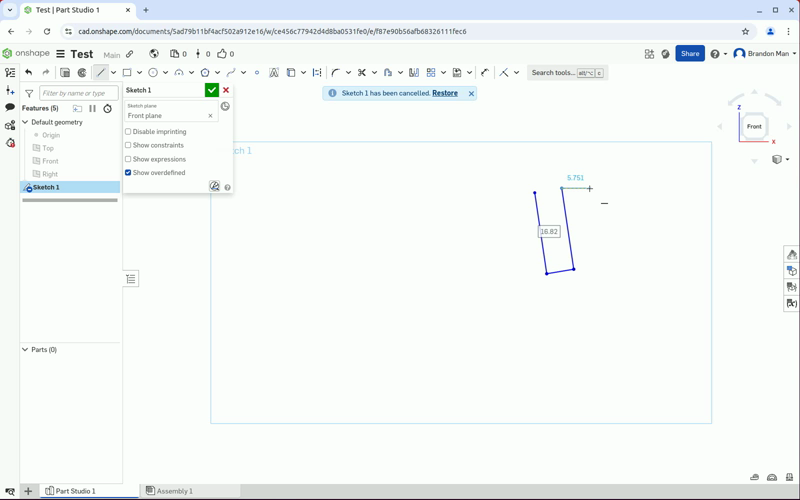
key_down(shift)
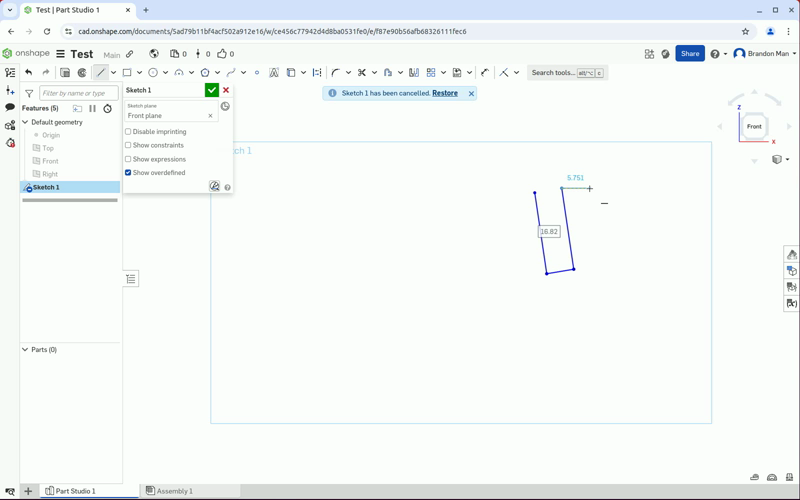
mouse_move(534, 192)
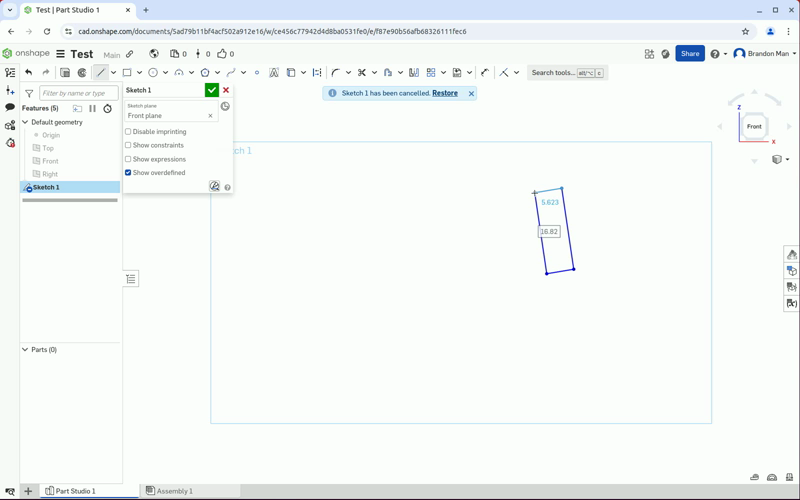
key_up(shift)
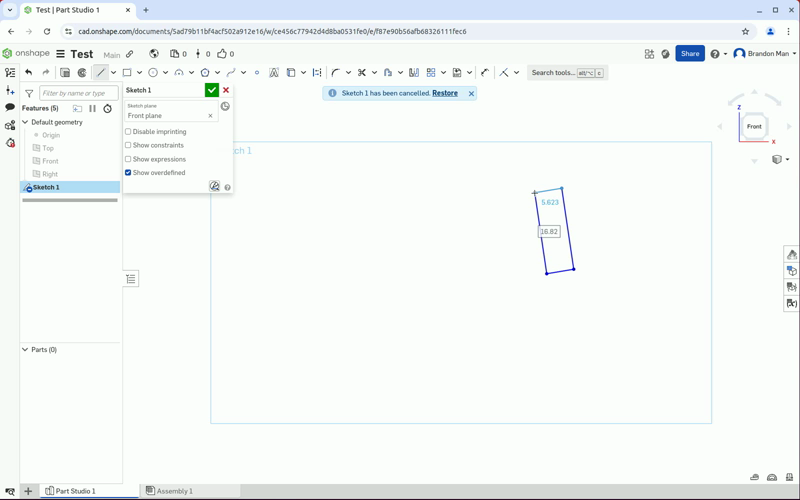
click(534, 192)
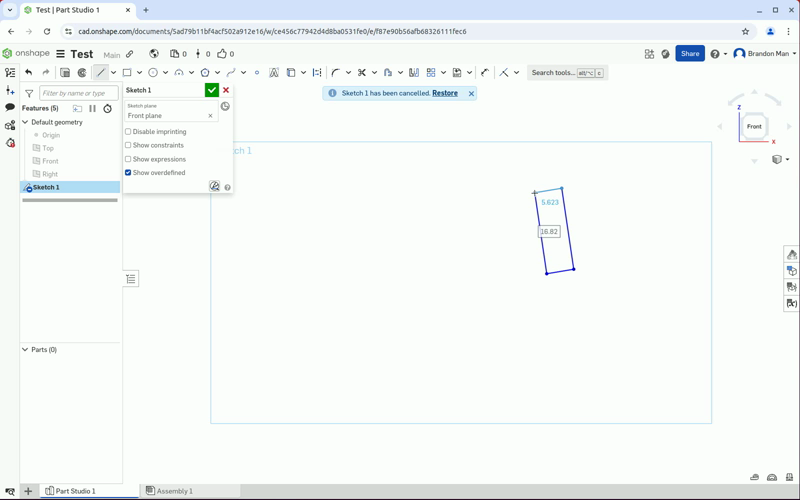
key(esc)
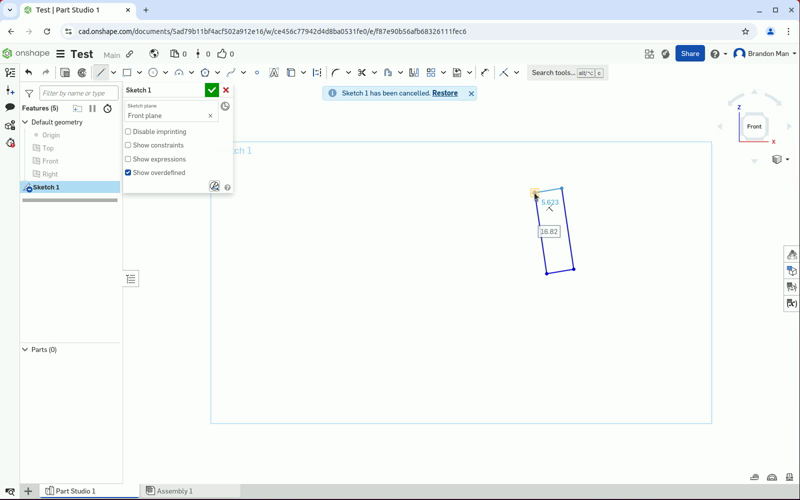
mouse_move(558, 240)
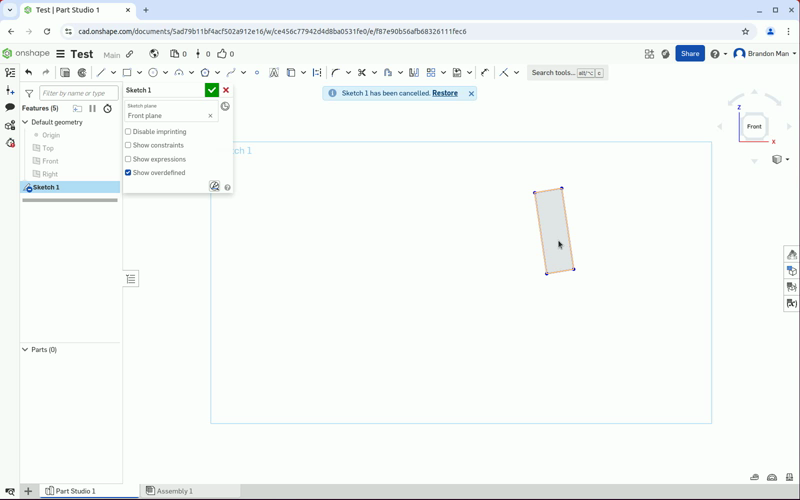
click(558, 240)
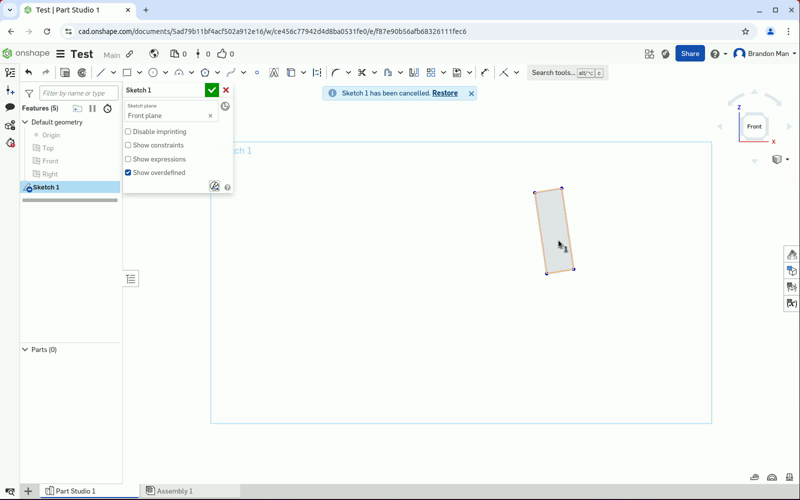
mouse_move(73, 352)
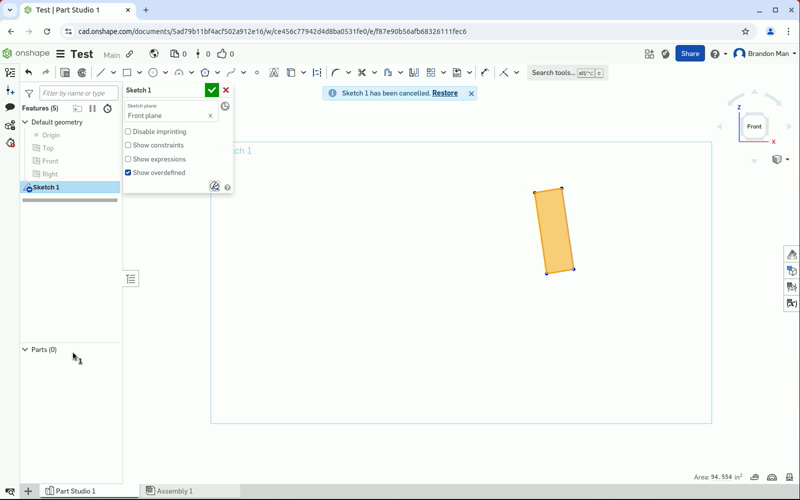
key(shift+y)
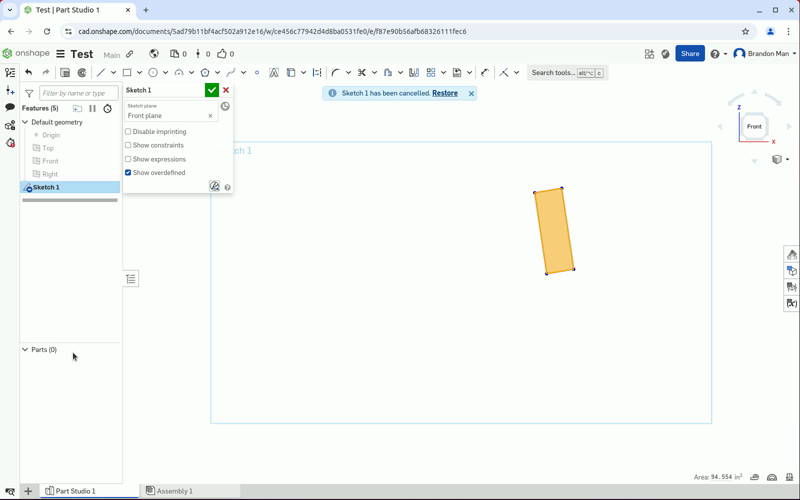
key(shift+e)
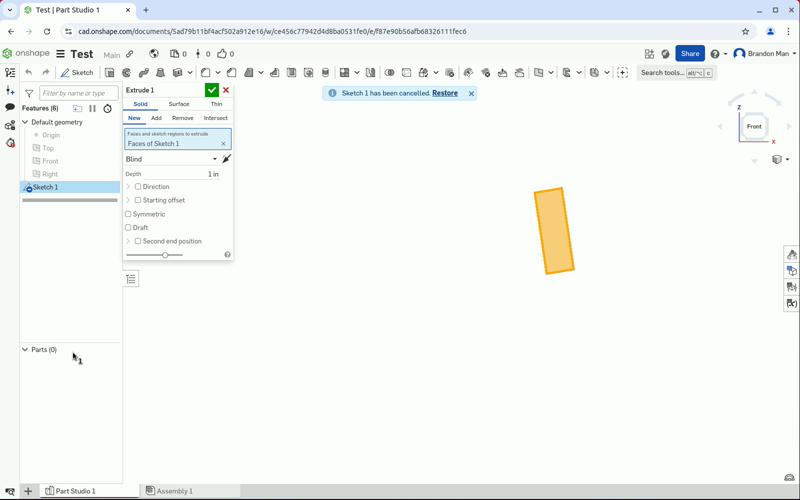
mouse_move(143, 106)
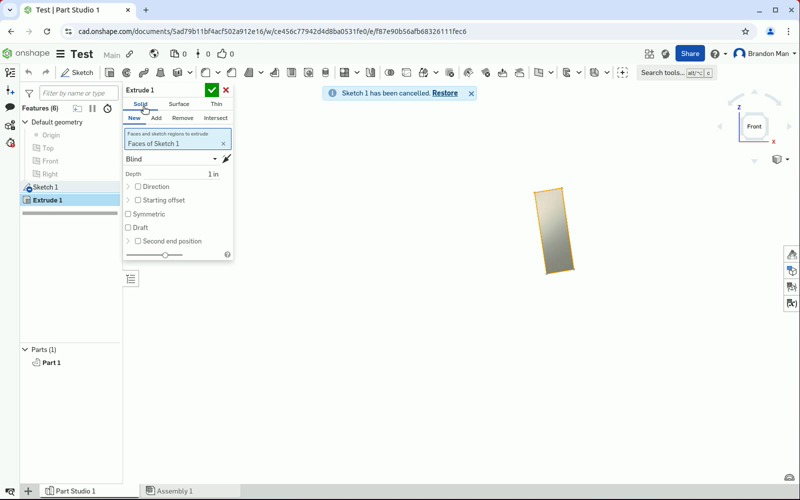
click(143, 106)
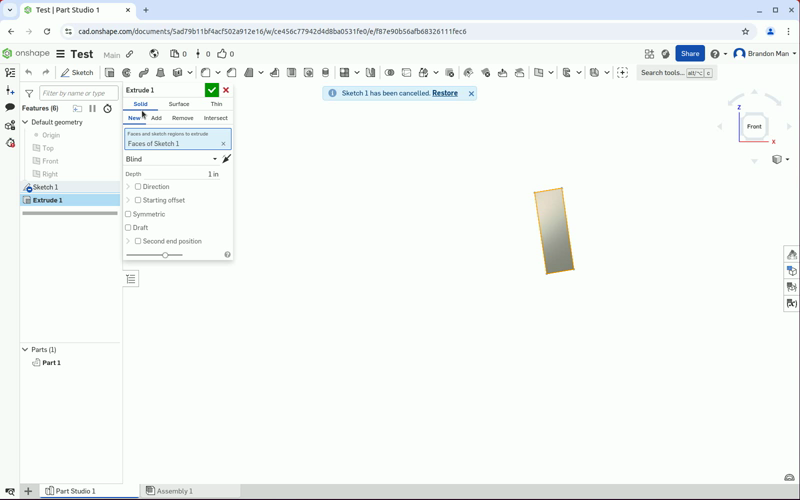
mouse_move(137, 120)
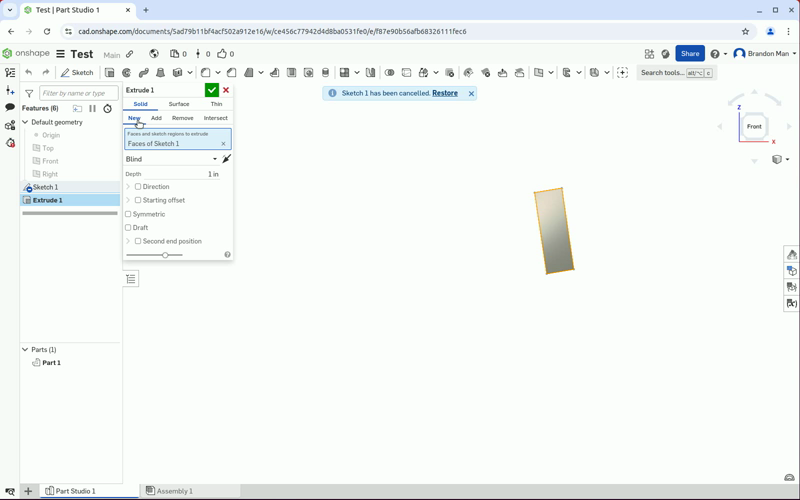
click(137, 120)
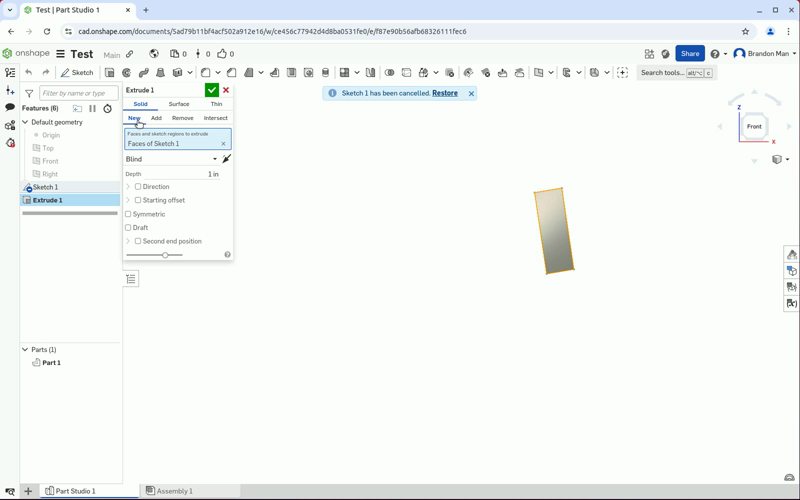
key(tab, 4)
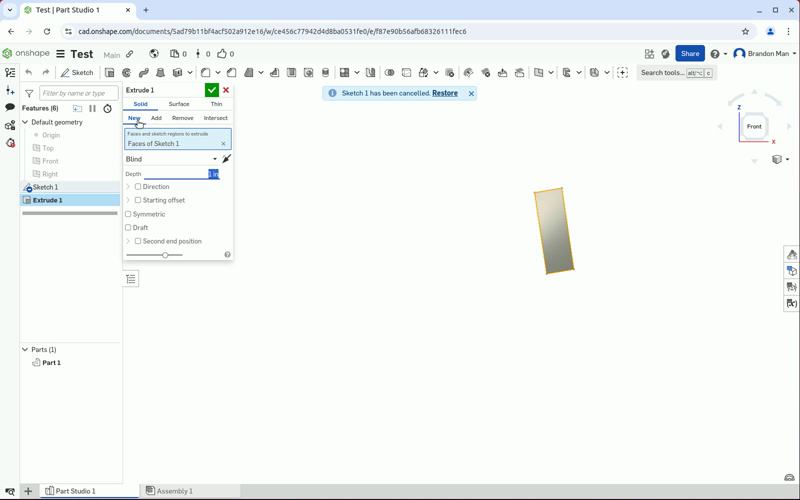
text(-16.609)
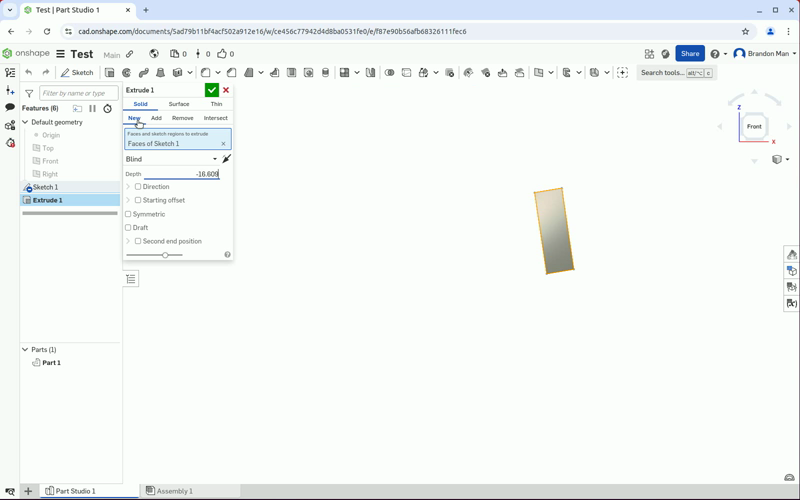
key(enter)
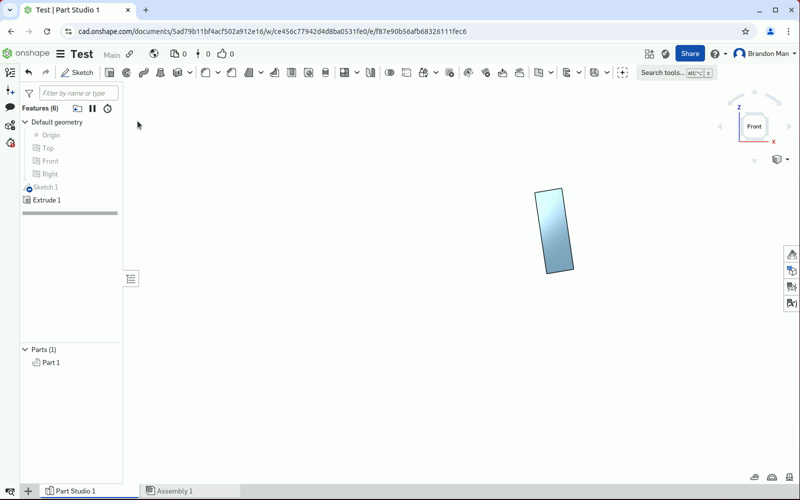
key(shift+h)
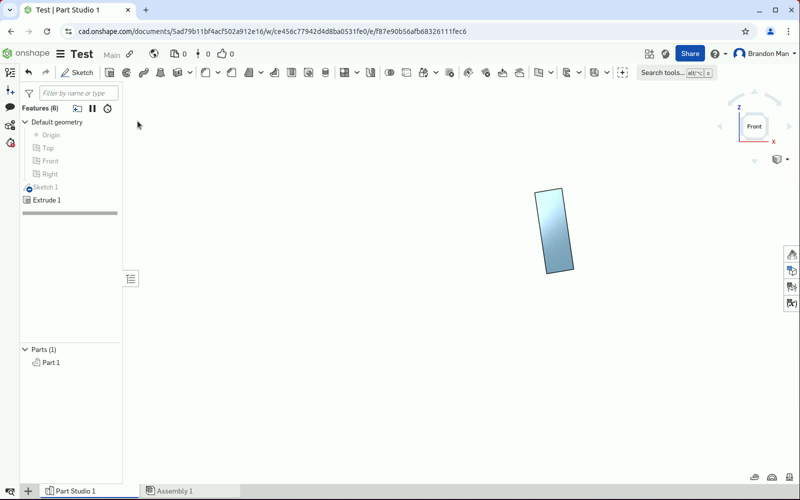
key(shift+h)
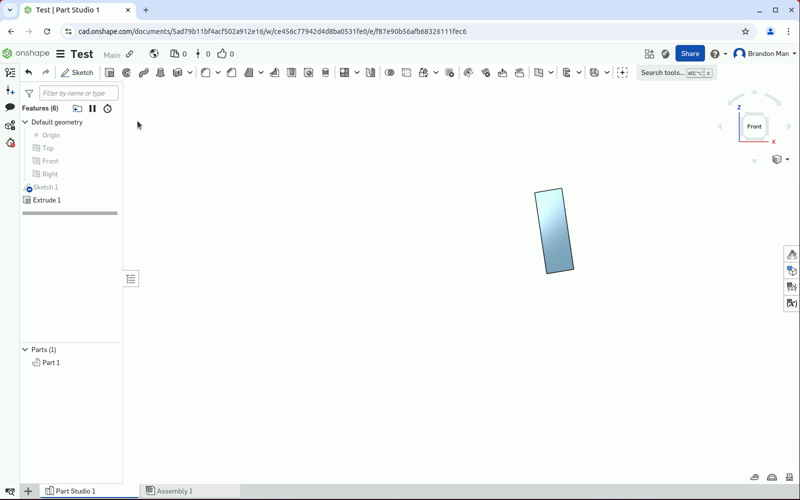
mouse_move(73, 189)
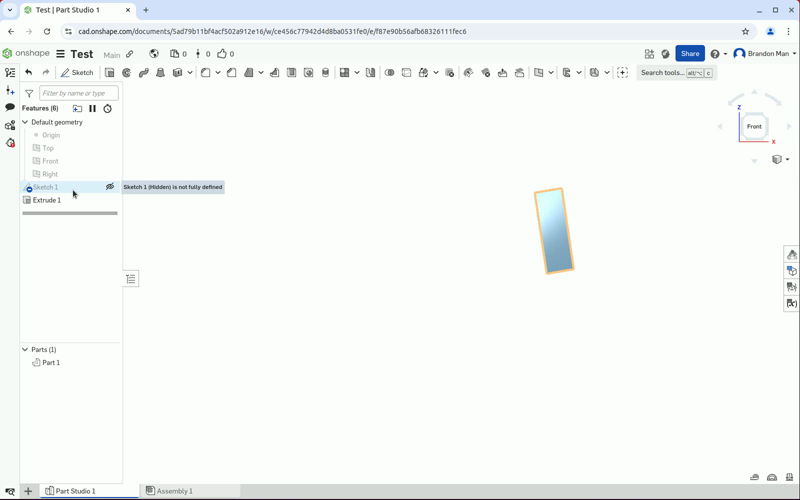
click(73, 189)
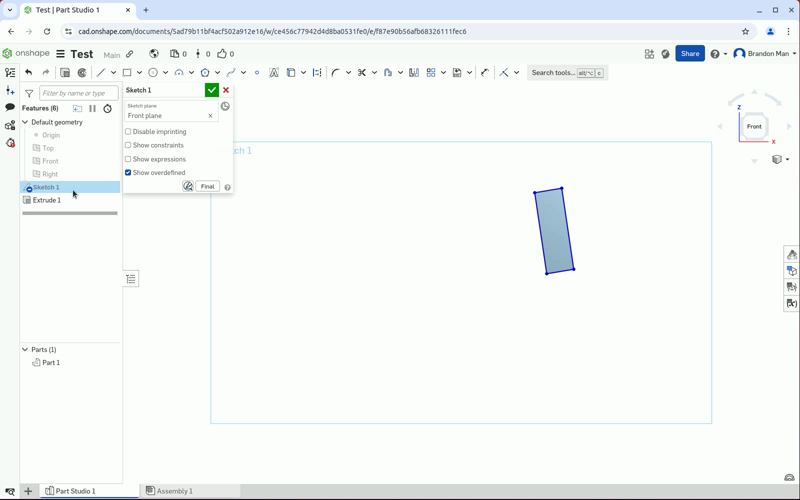
mouse_move(229, 92)
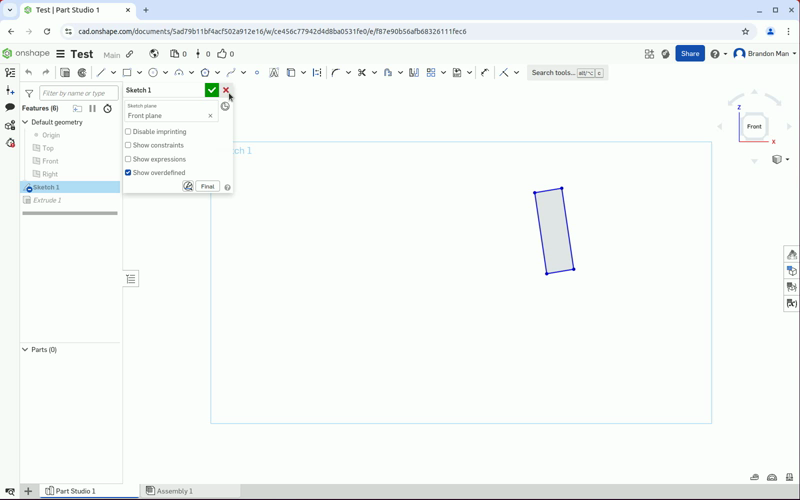
click(229, 92)
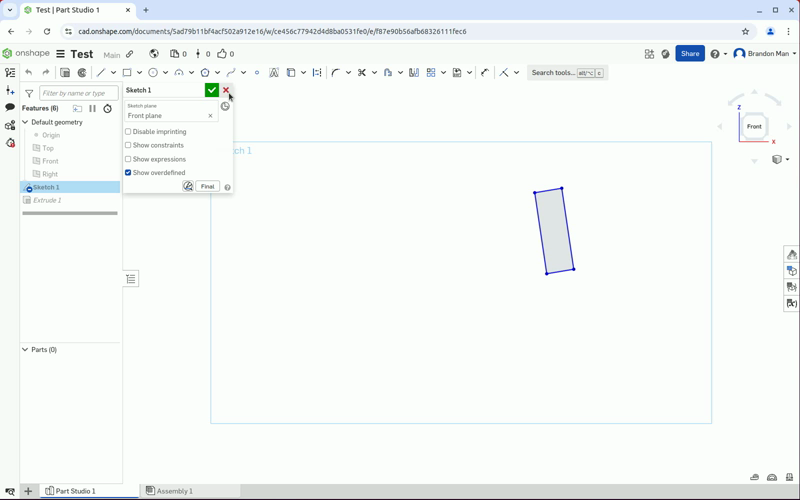
key(shift+s)
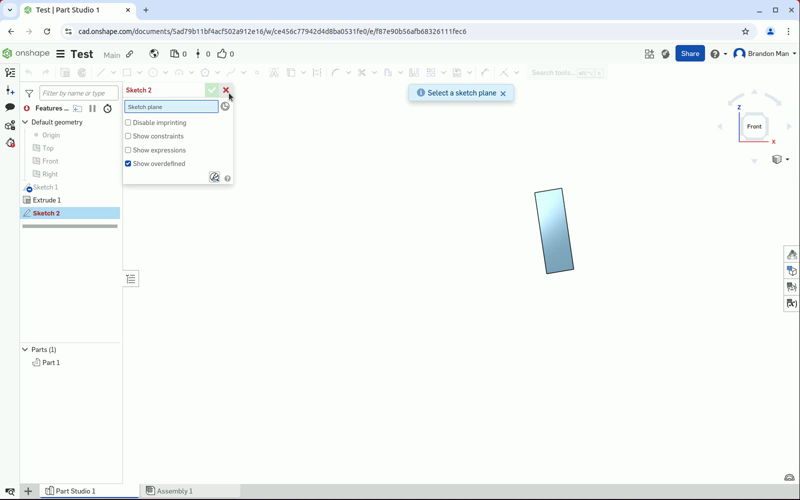
mouse_move(73, 163)
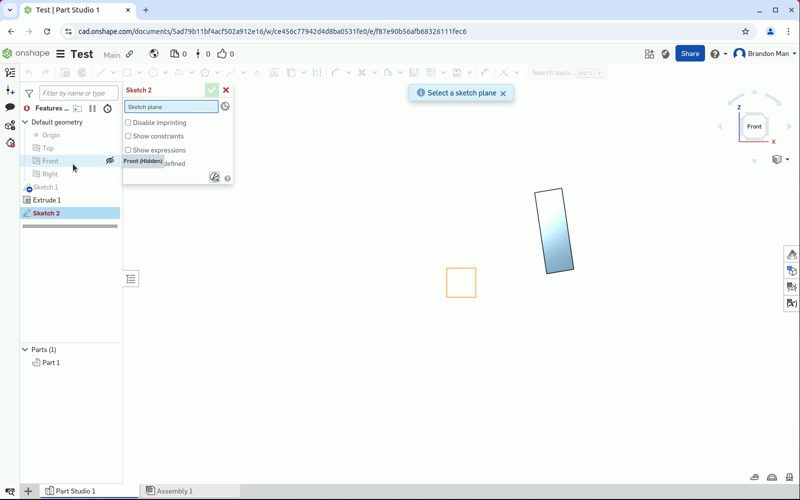
click(73, 163)
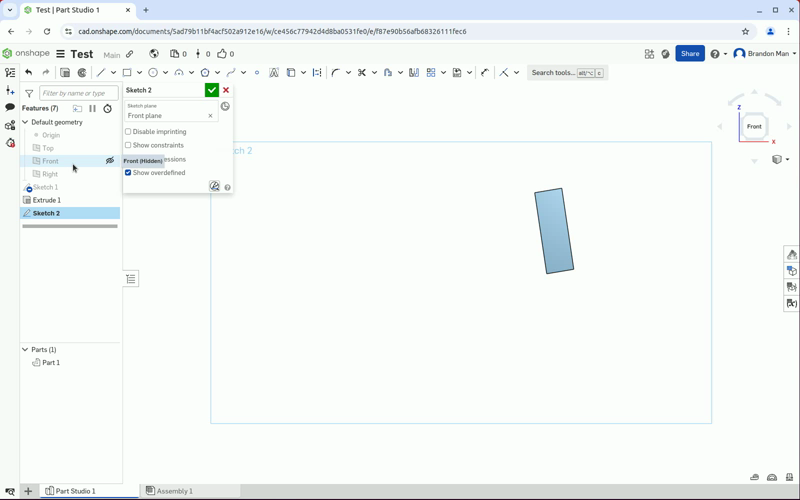
mouse_move(73, 352)
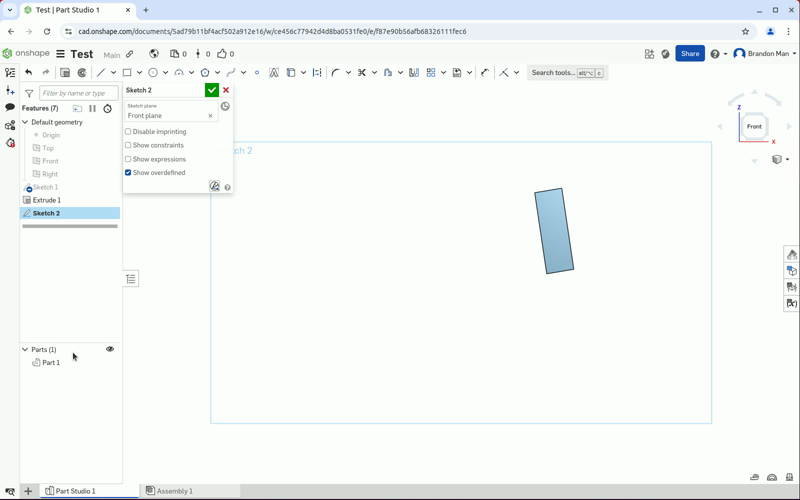
key(y)
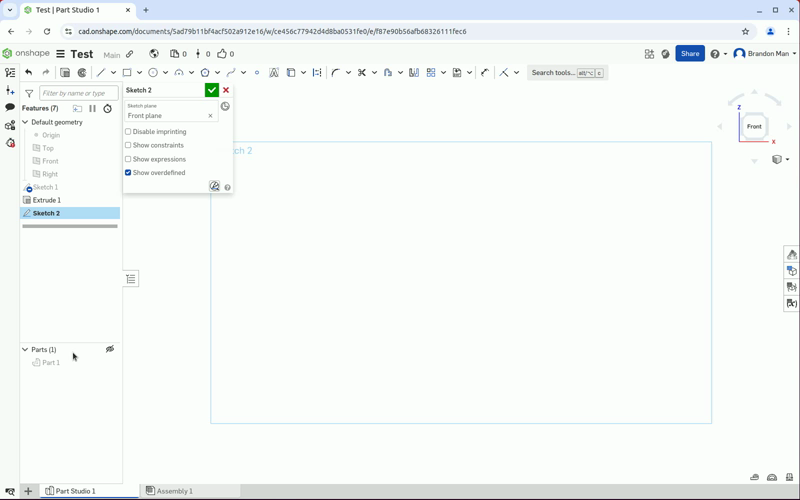
key(l)
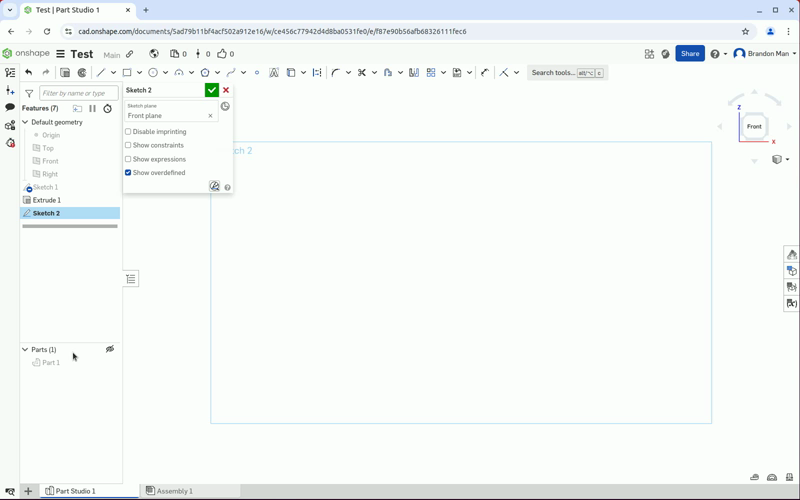
key_down(shift)
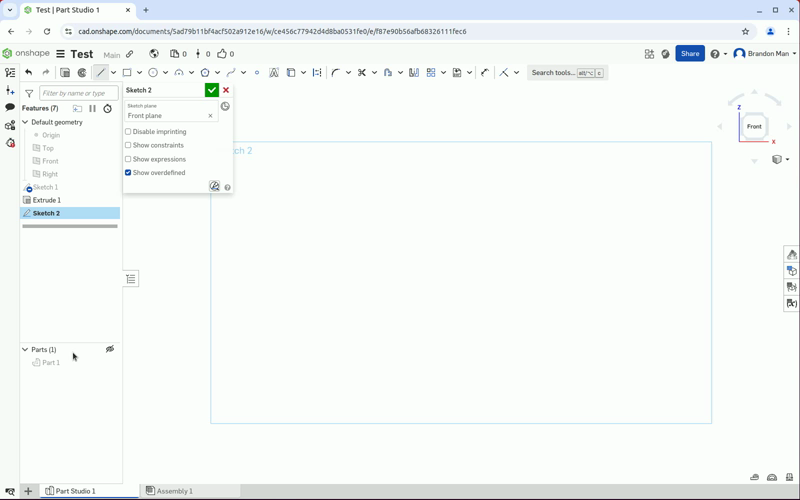
mouse_move(348, 268)
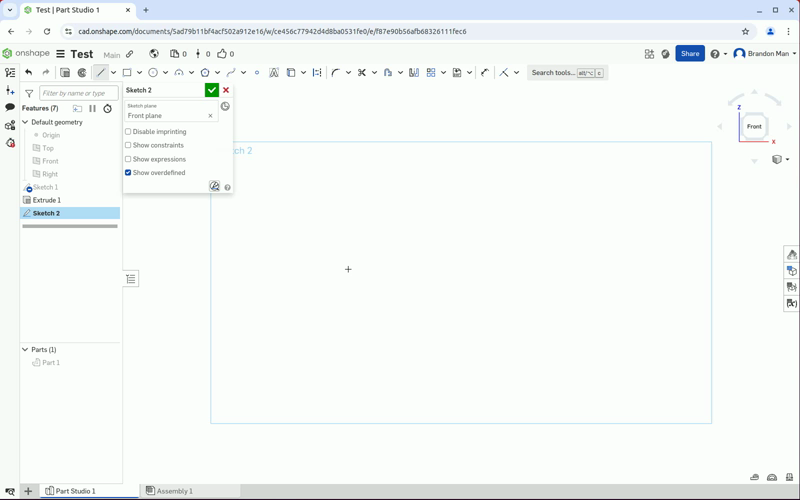
click(348, 268)
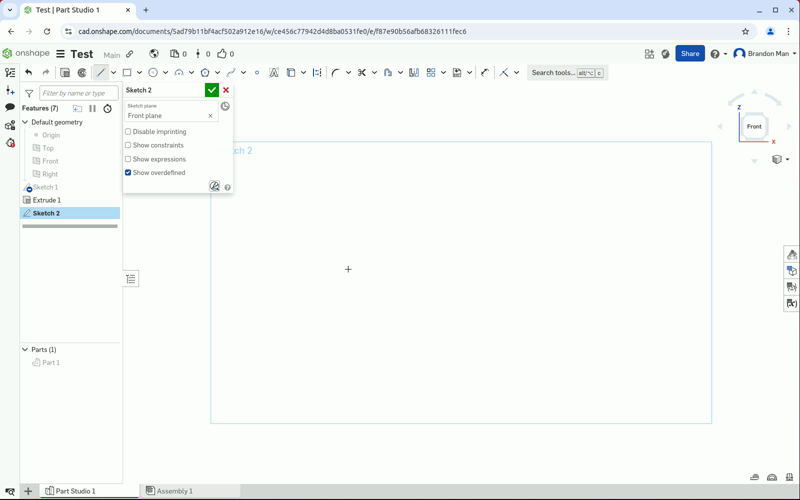
key_up(shift)
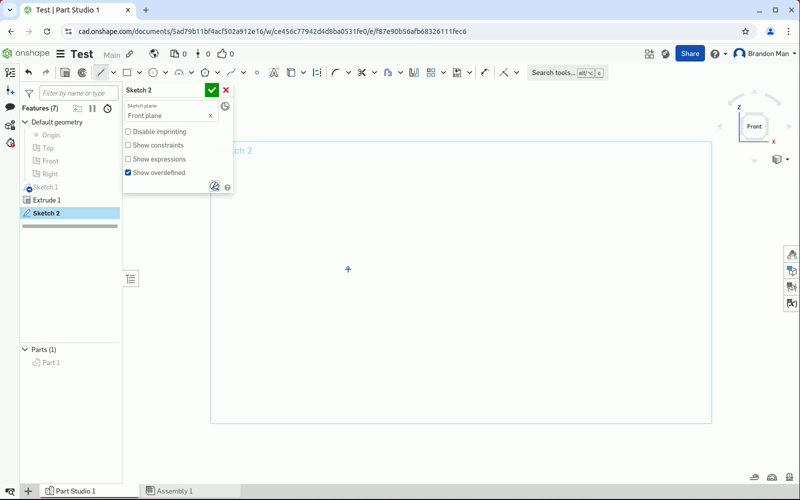
key_down(shift)
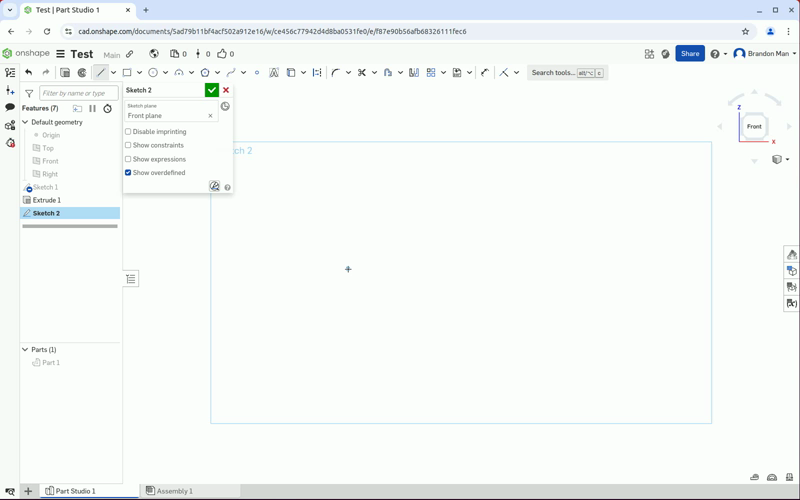
mouse_move(378, 268)
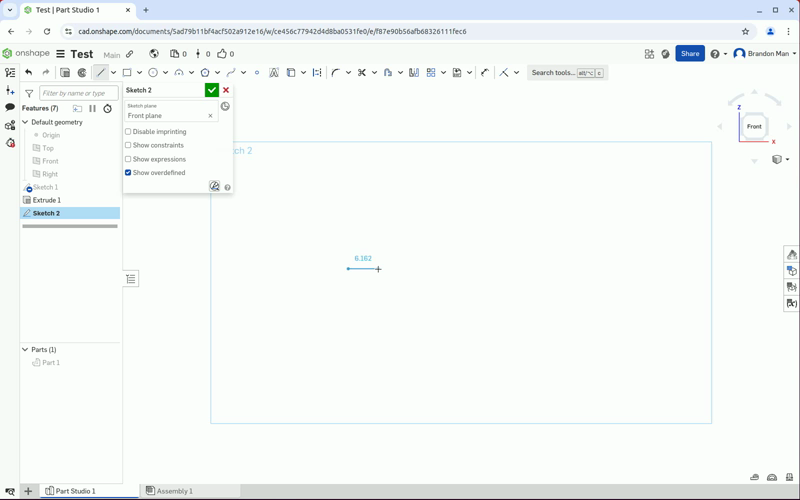
mouse_move(375, 273)
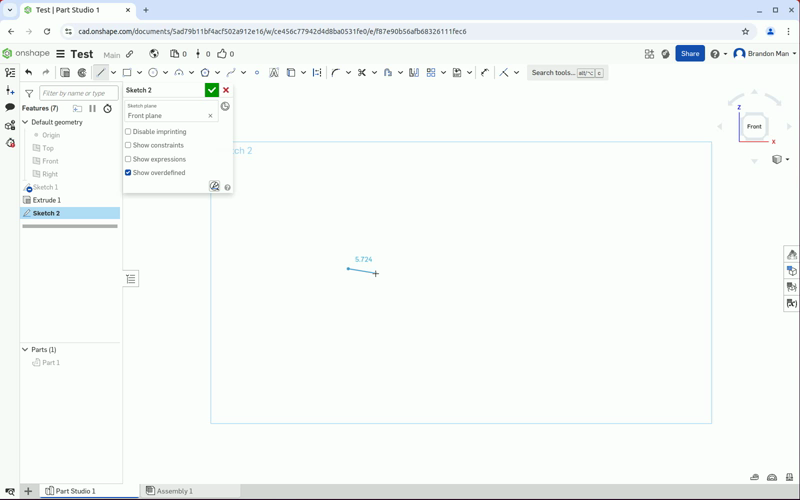
click(375, 273)
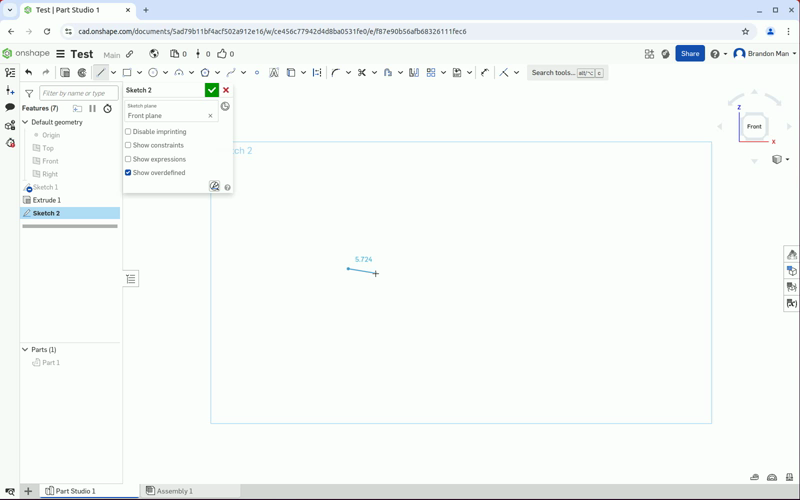
key_up(shift)
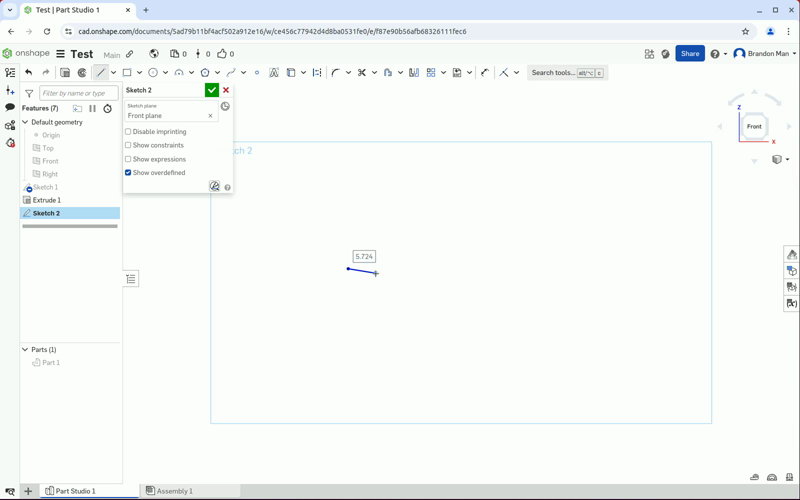
key_down(shift)
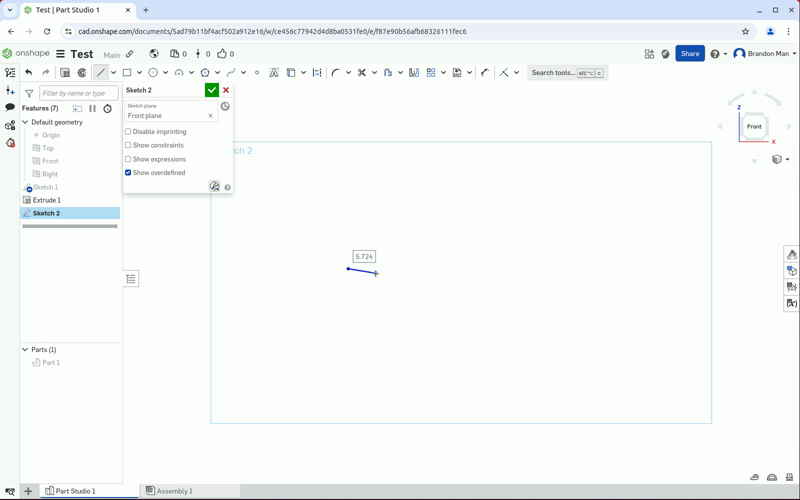
mouse_move(387, 192)
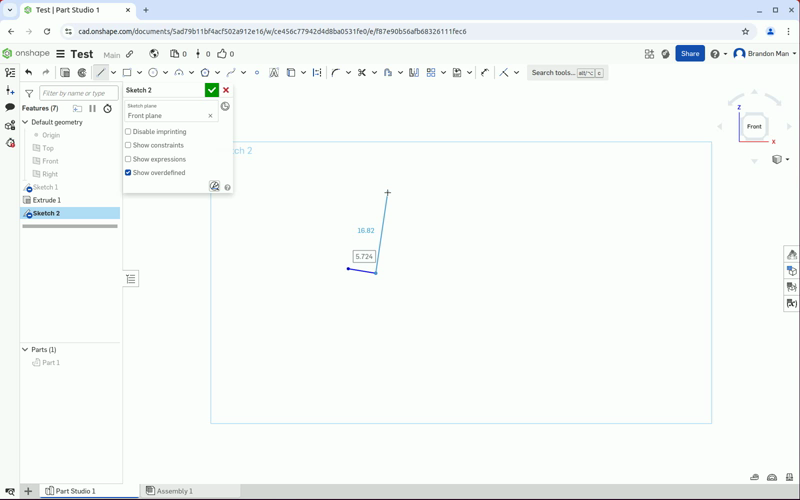
click(387, 192)
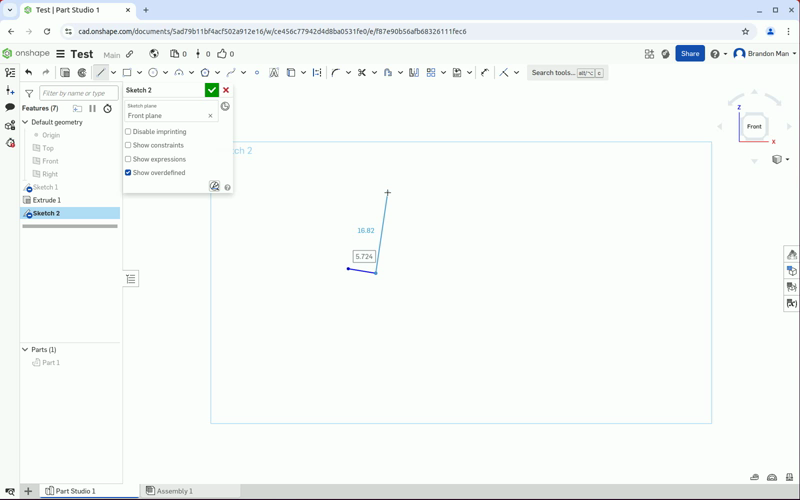
key_up(shift)
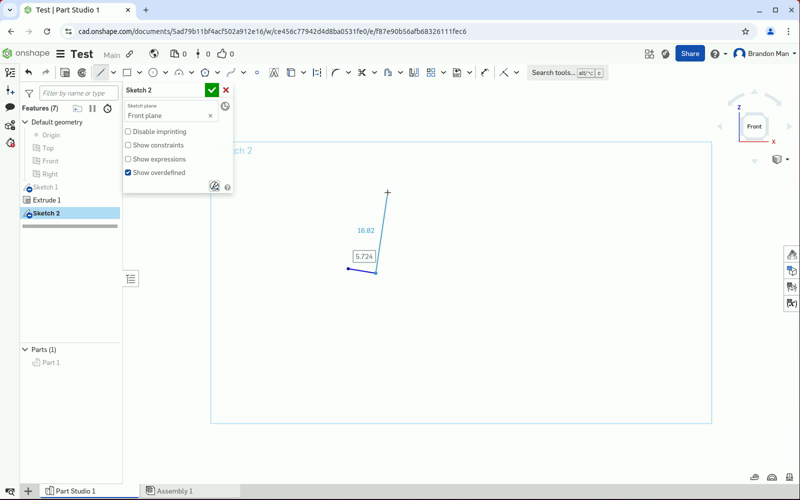
key_down(shift)
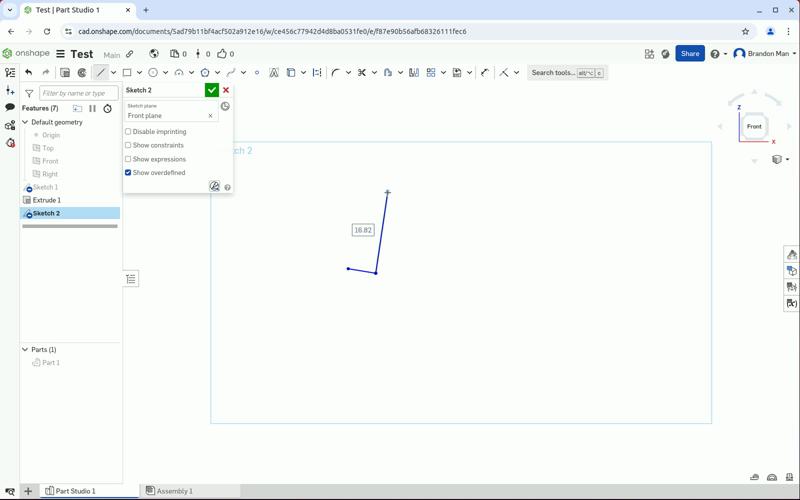
mouse_move(417, 192)
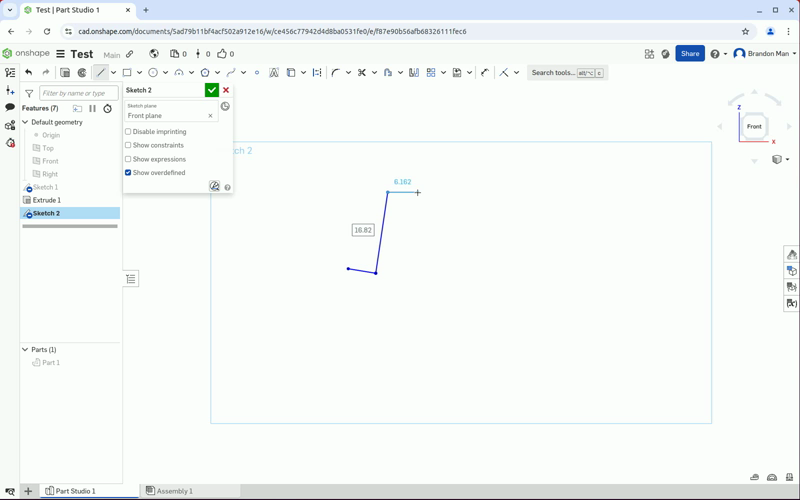
mouse_move(360, 187)
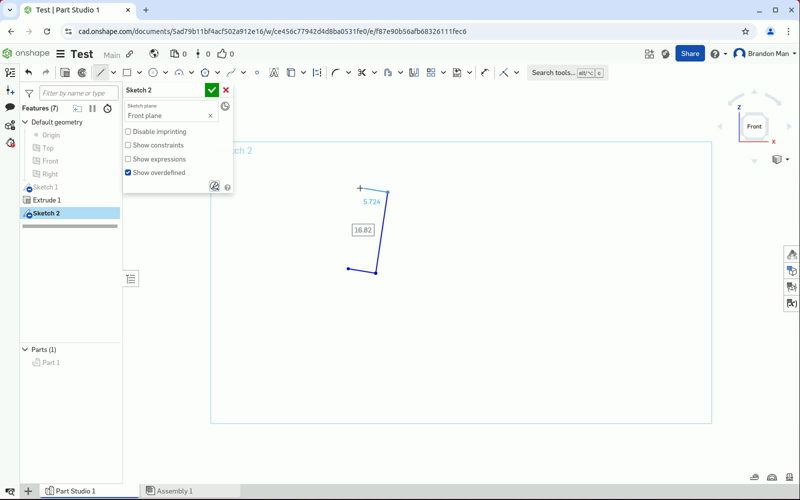
click(360, 187)
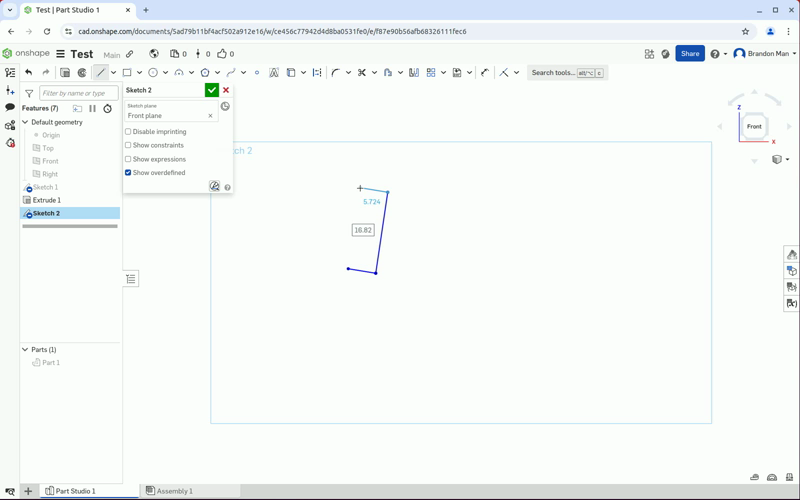
key_up(shift)
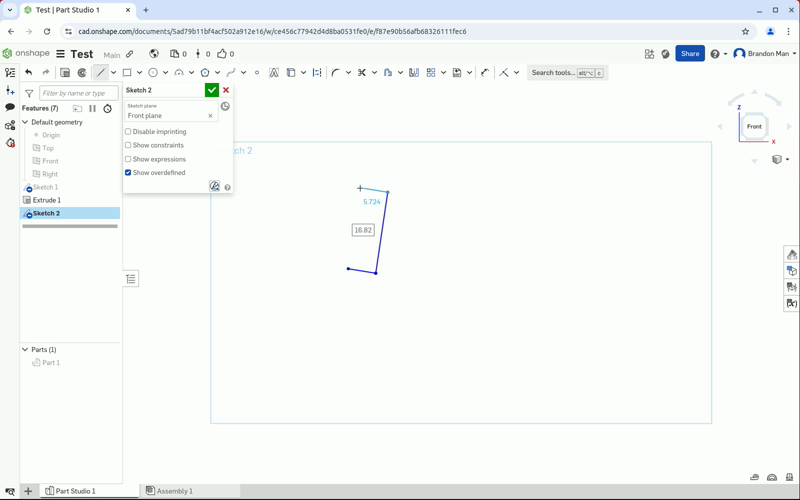
key_down(shift)
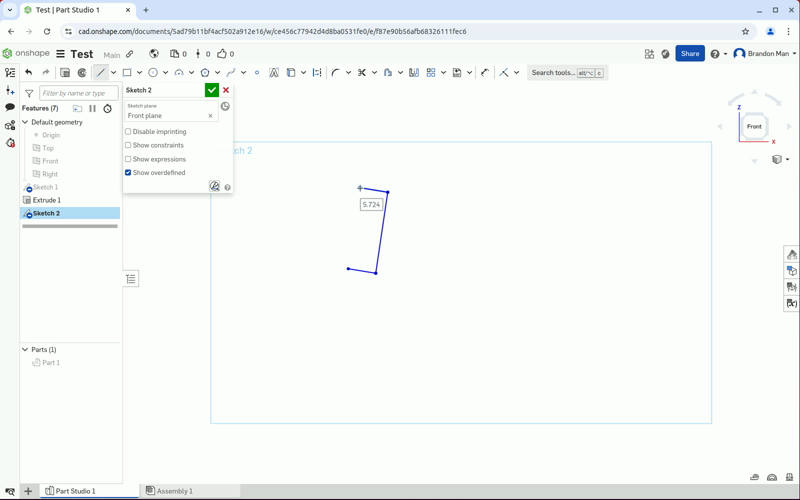
mouse_move(348, 268)
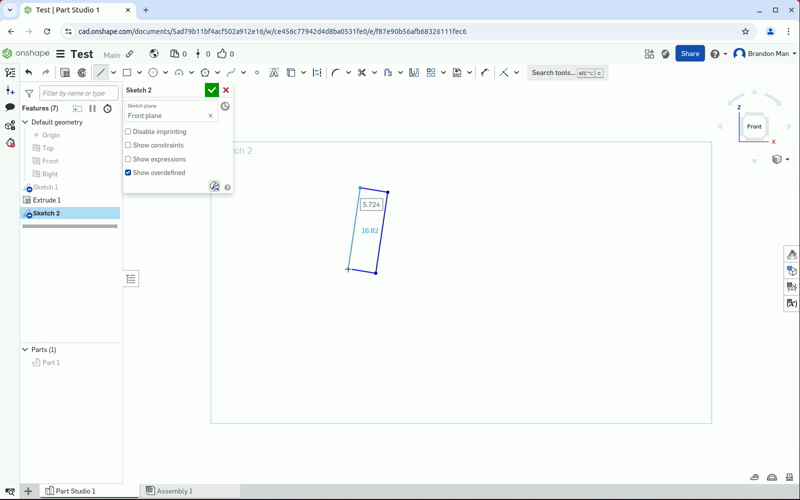
key_up(shift)
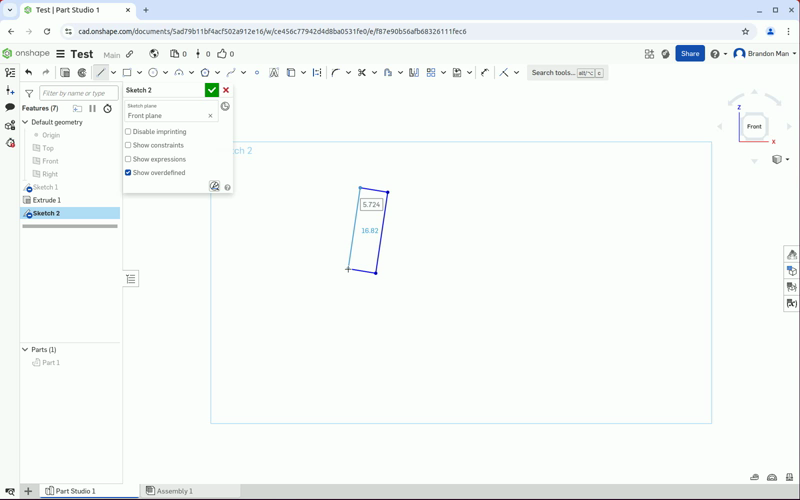
click(348, 268)
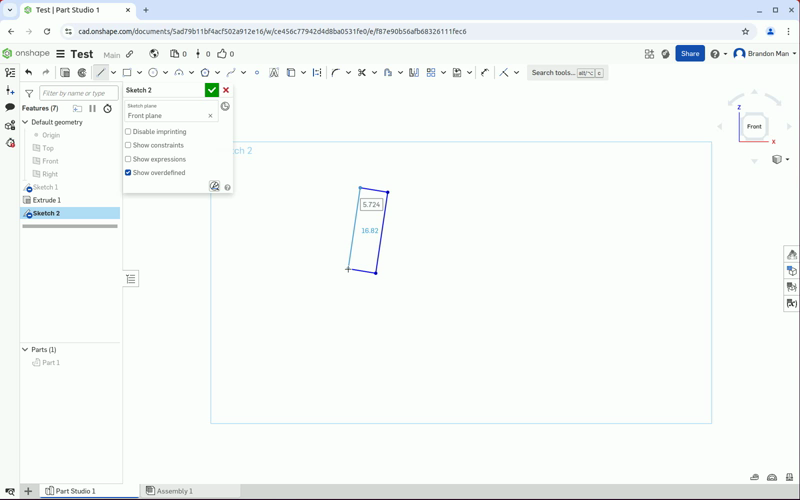
key(esc)
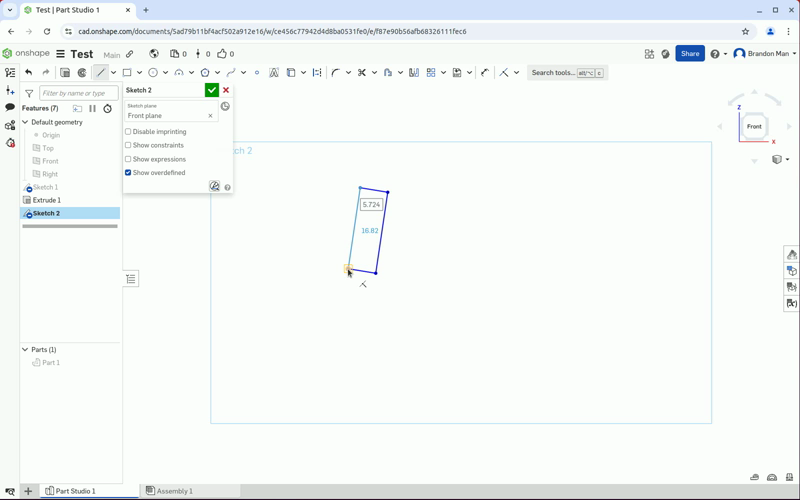
mouse_move(357, 258)
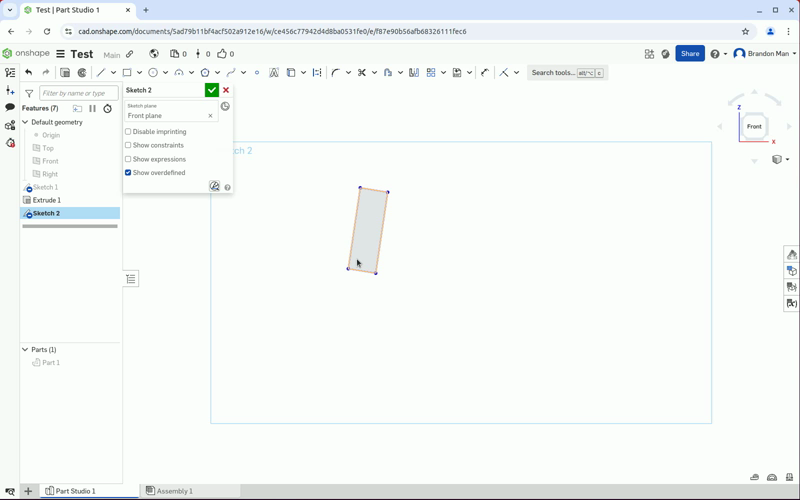
click(357, 258)
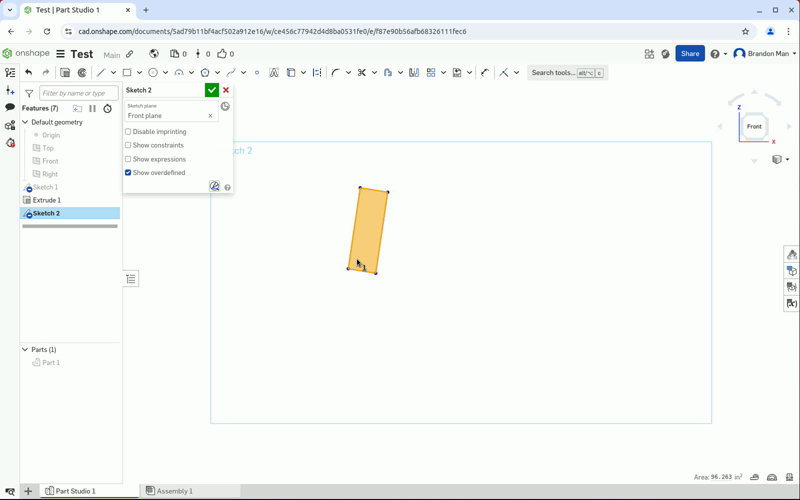
mouse_move(73, 352)
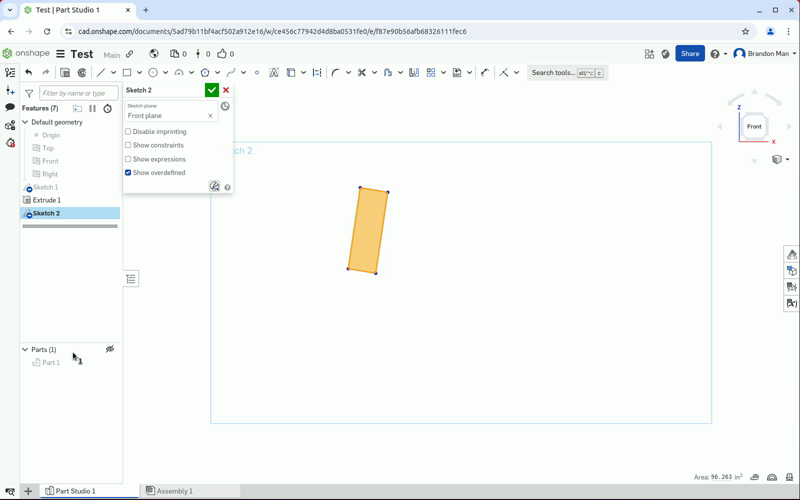
key(shift+y)
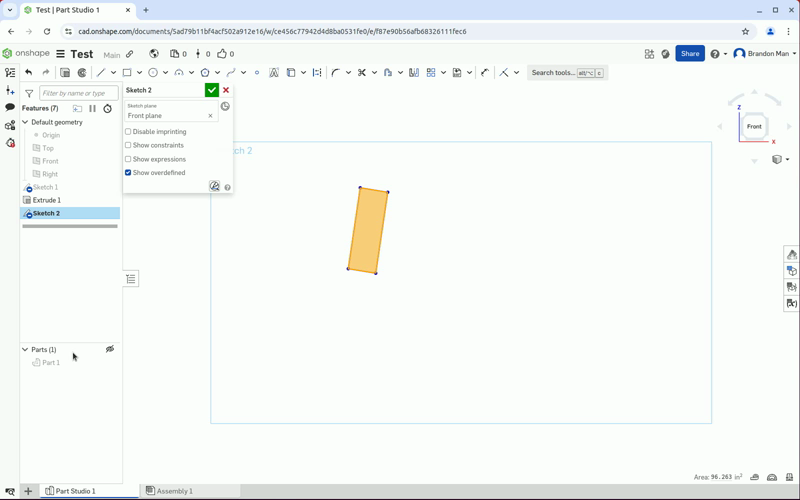
key(shift+e)
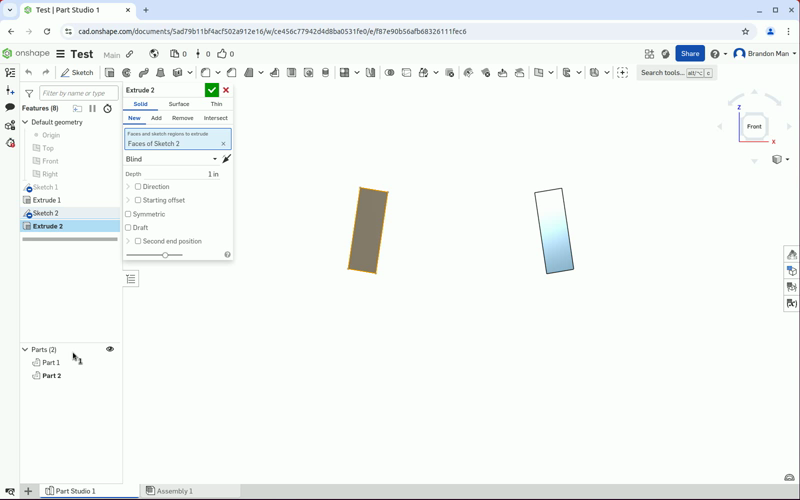
mouse_move(143, 106)
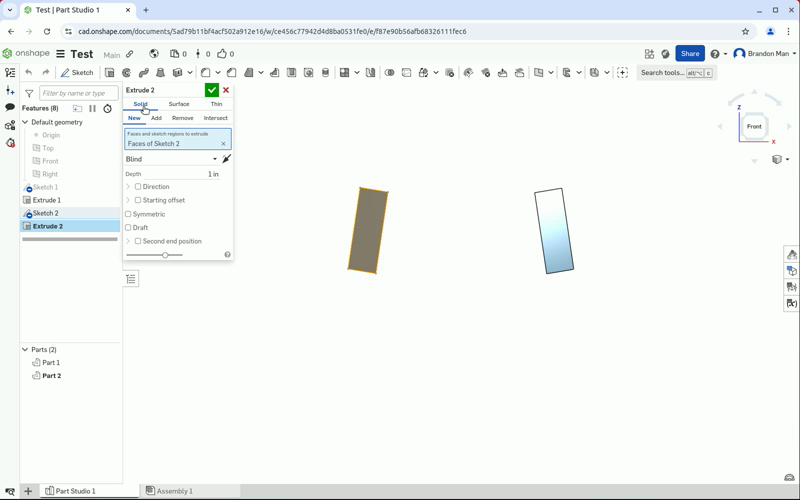
click(143, 106)
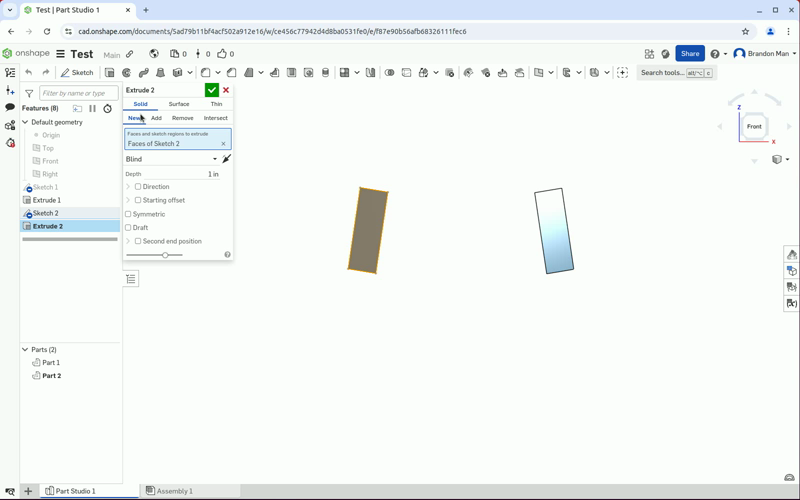
mouse_move(137, 120)
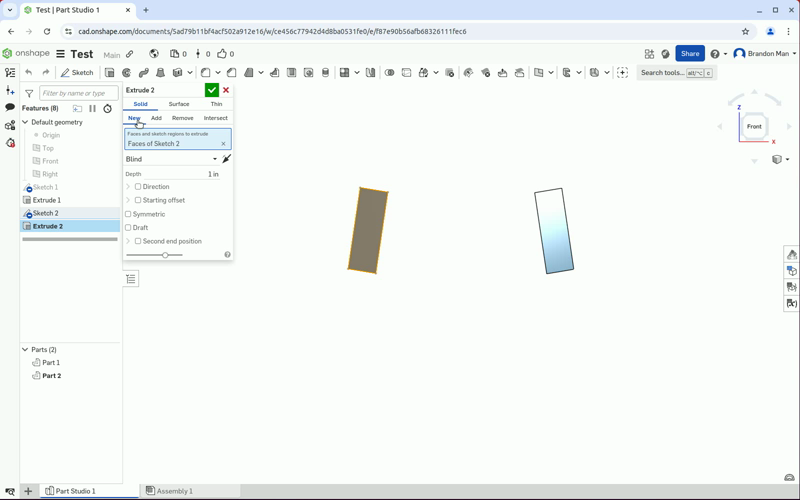
click(137, 120)
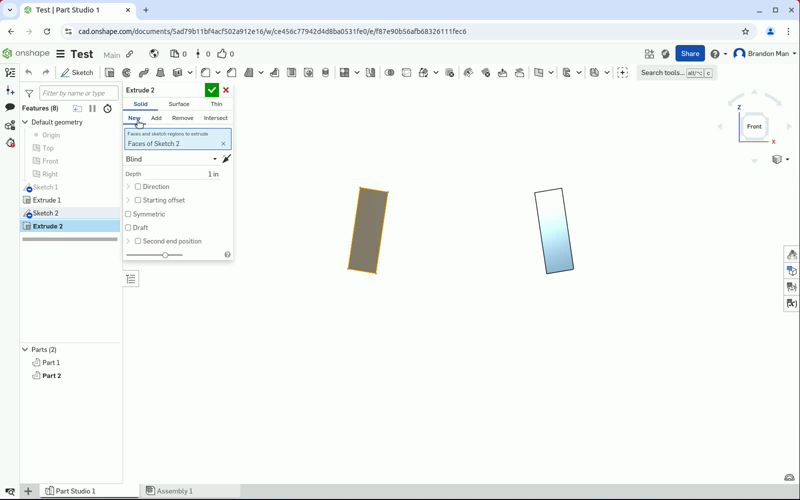
key(tab, 4)
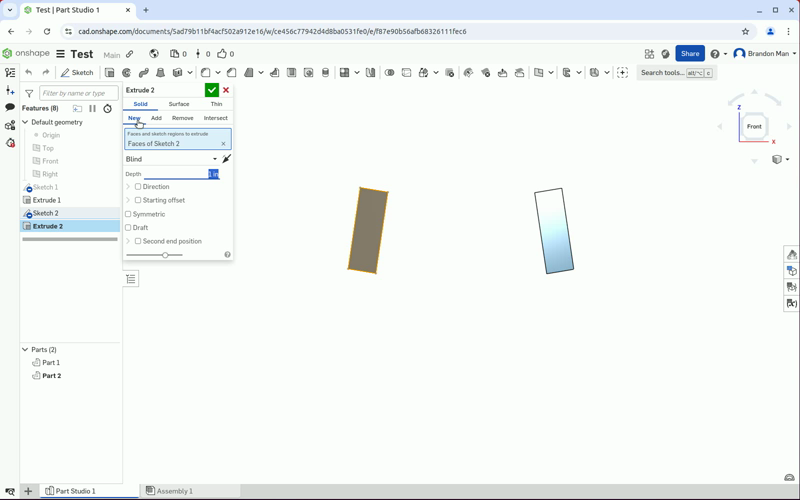
text(-16.609)
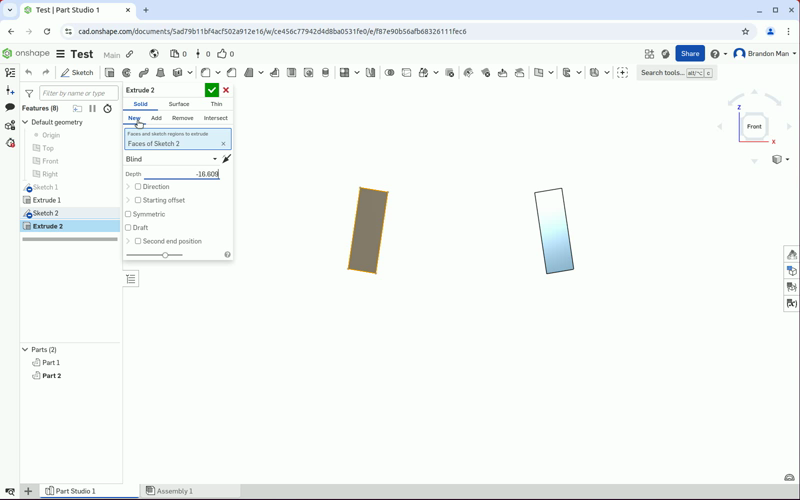
key(enter)
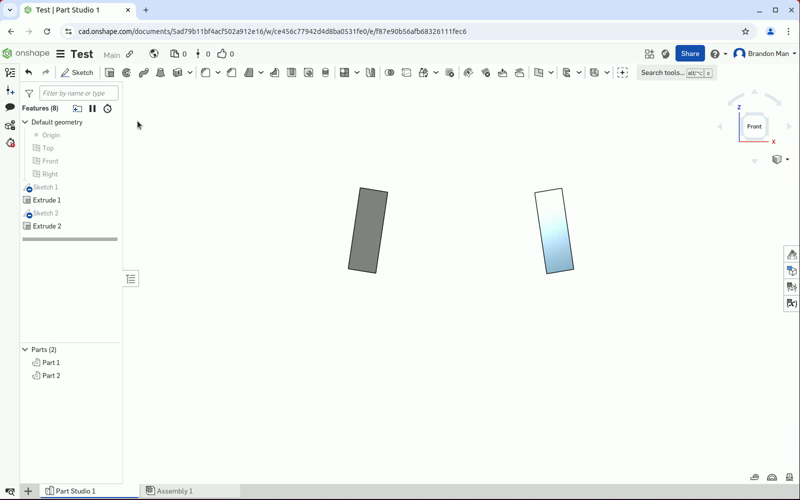
key(shift+h)
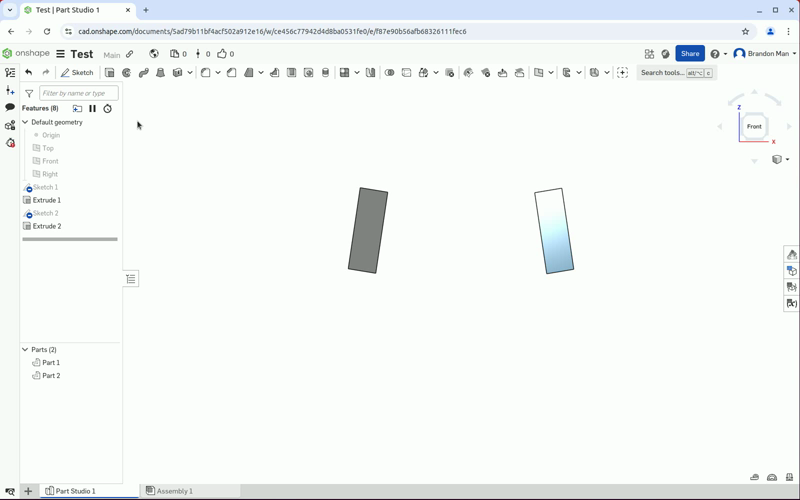
key(shift+h)
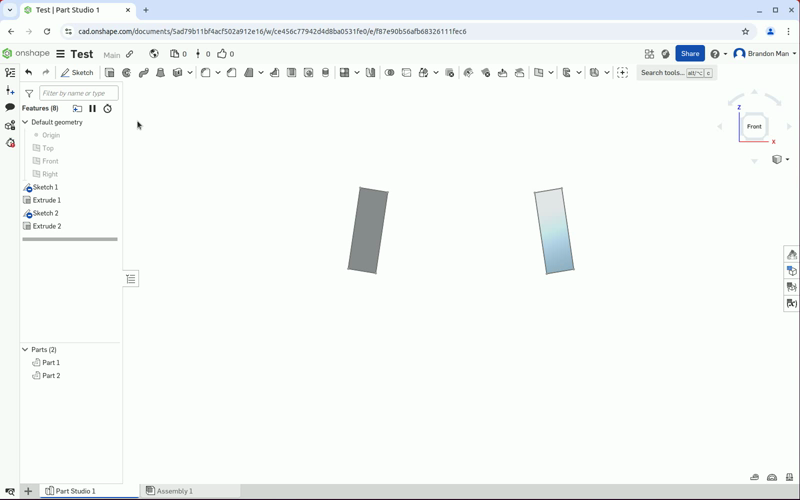
key(shift+7)
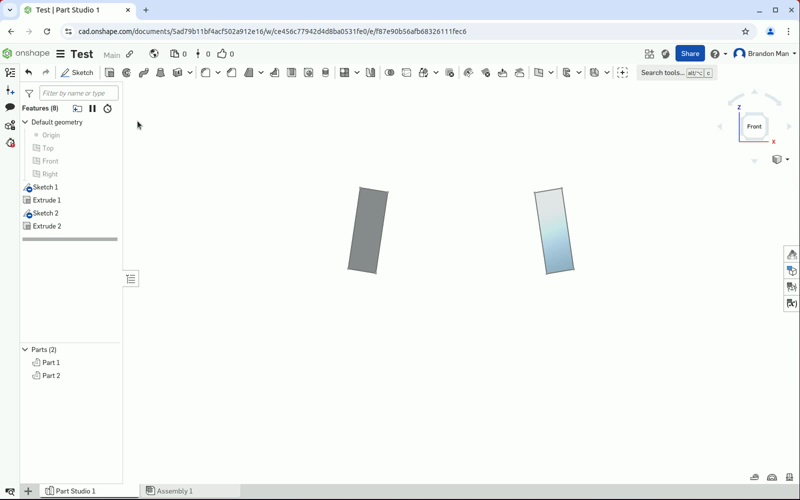
key(left, 2)
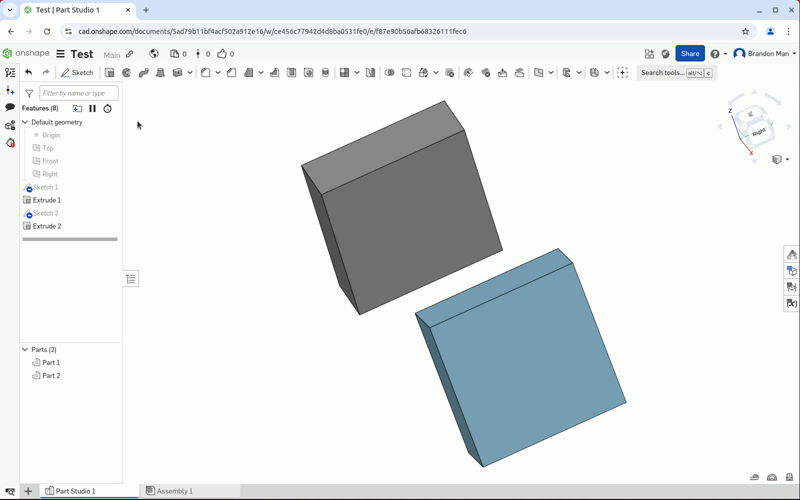
key(down, 2)
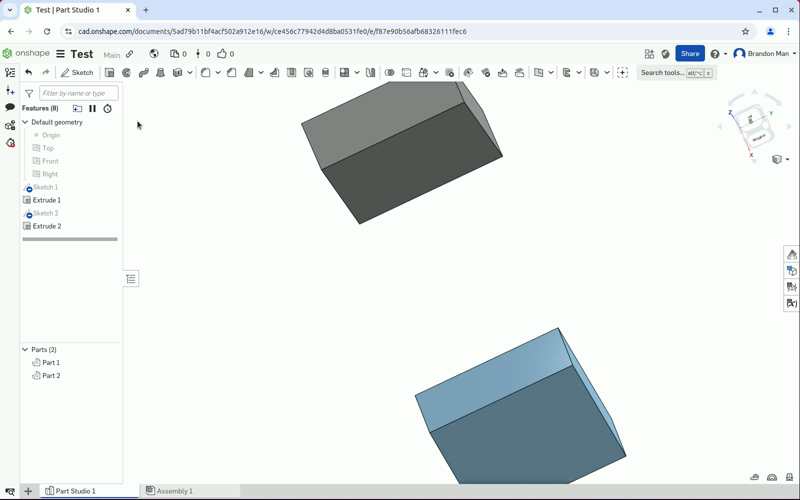
key(up, 2)
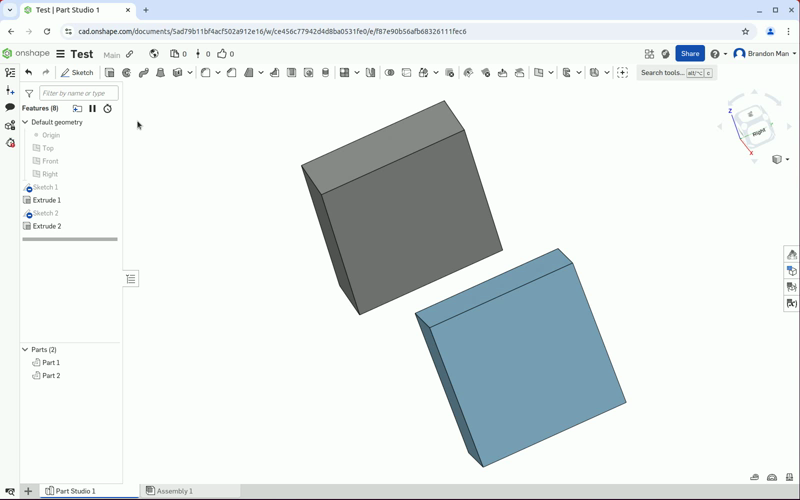
key(right, 2)
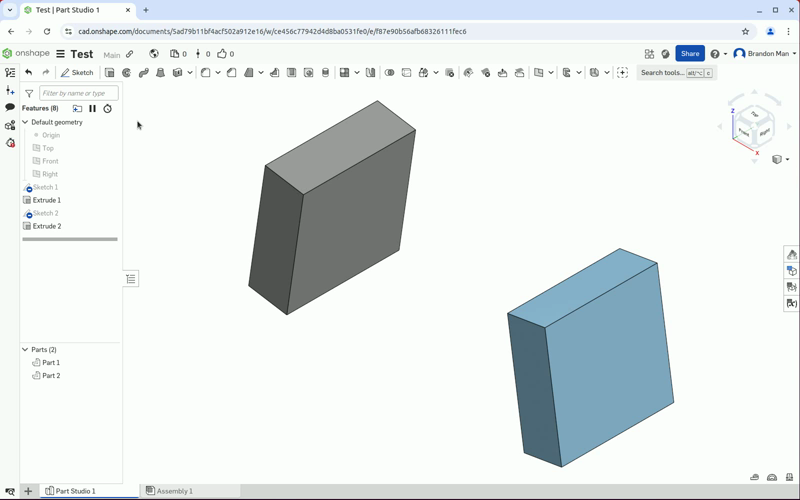
mouse_move(73, 189)
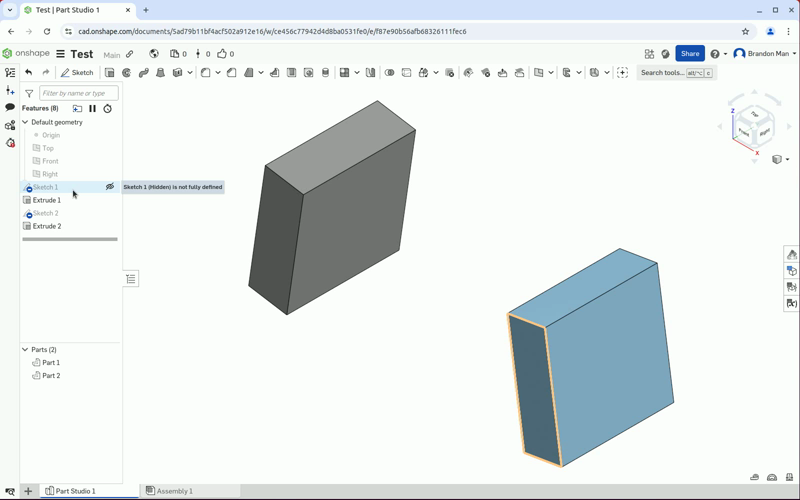
click(73, 189)